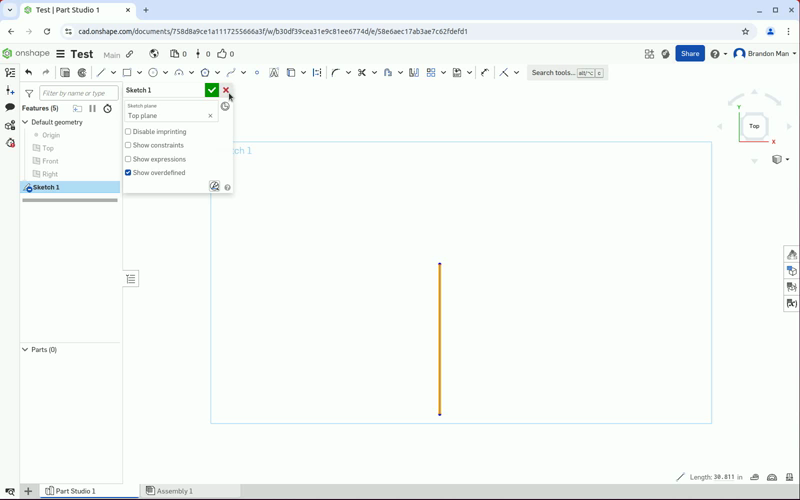
key(shift+h)
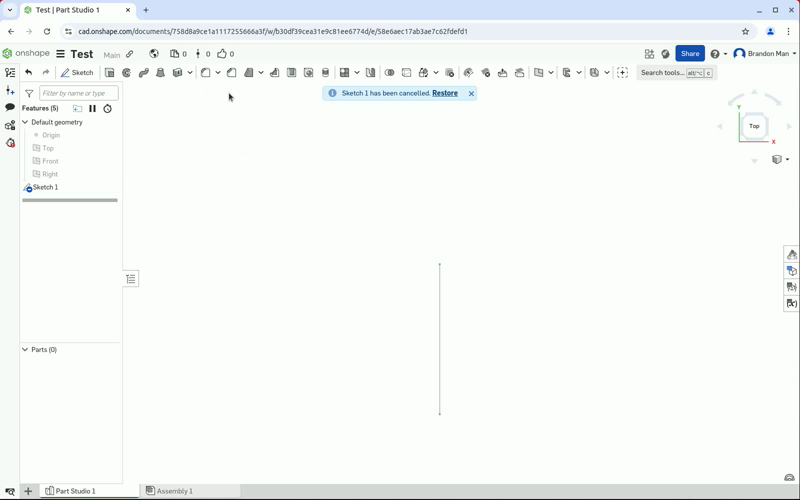
key(shift+s)
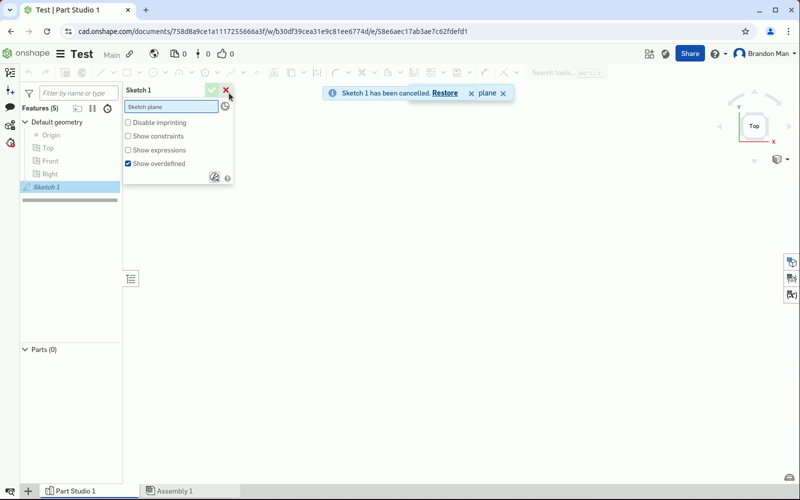
mouse_move(73, 150)
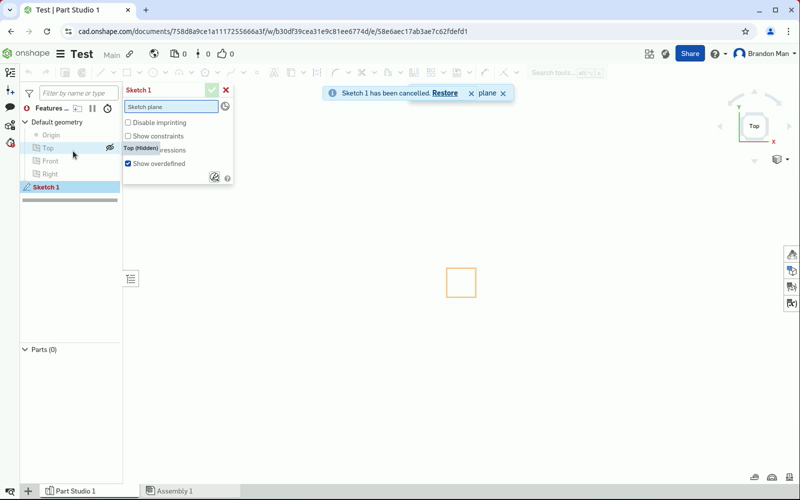
click(73, 150)
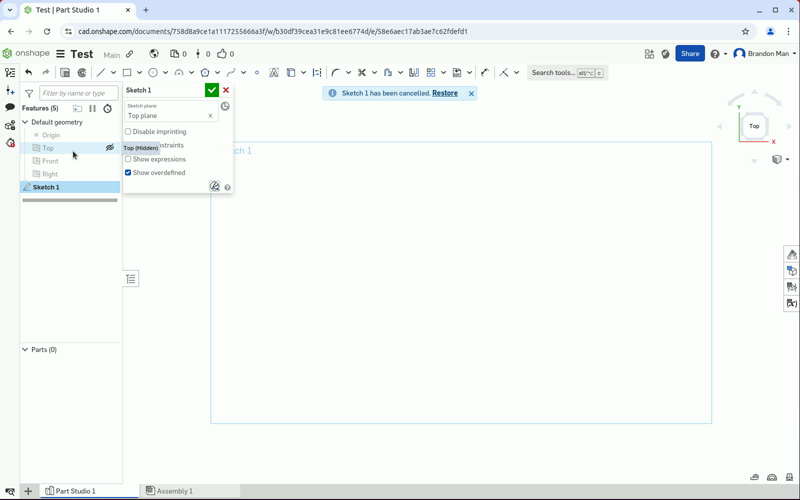
mouse_move(73, 352)
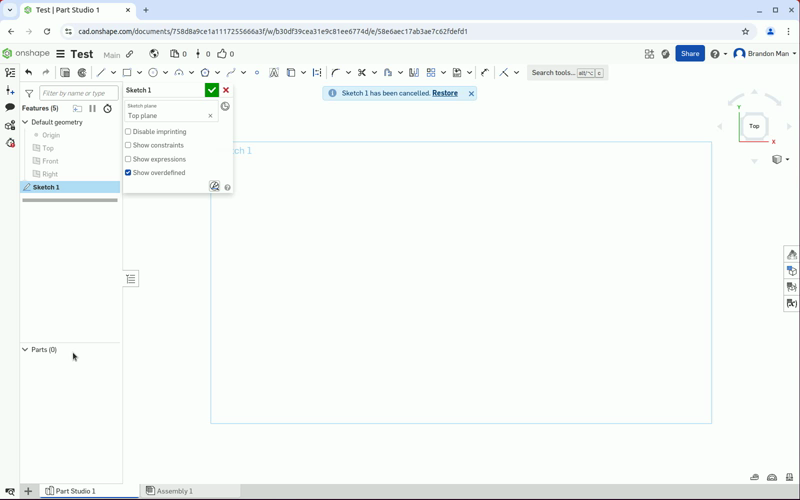
key(y)
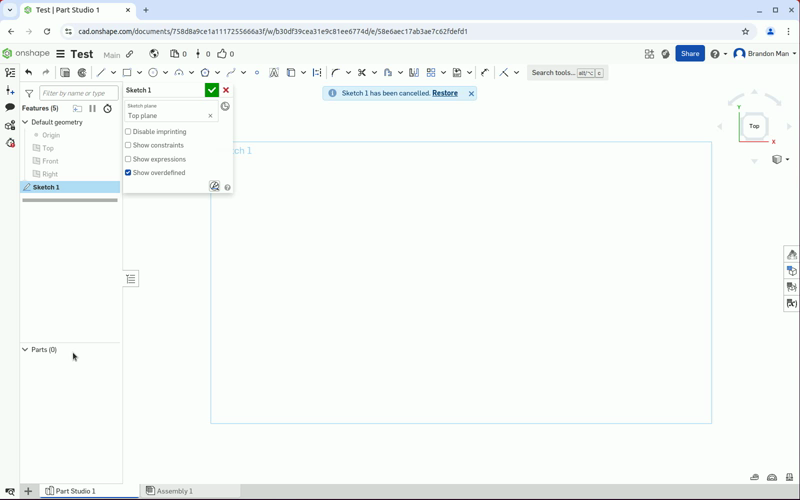
key(c)
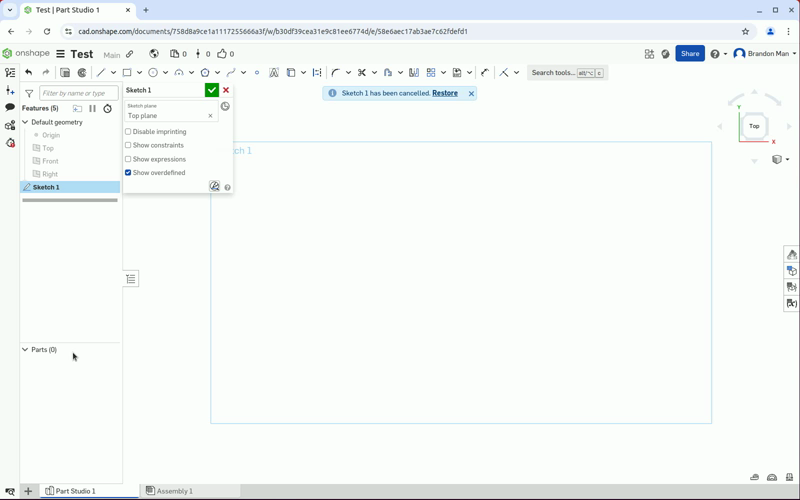
key_down(shift)
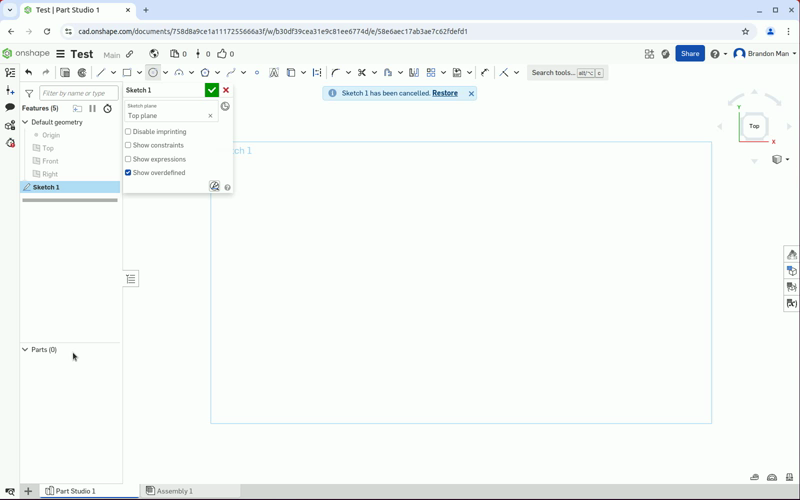
mouse_move(461, 282)
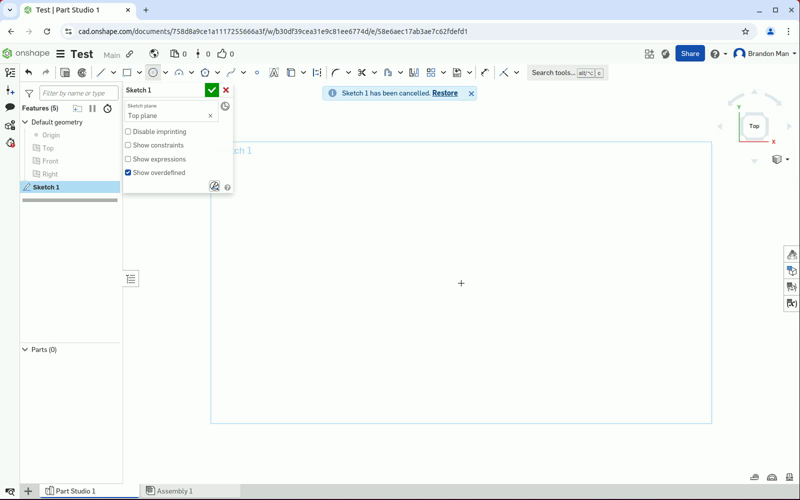
click(461, 282)
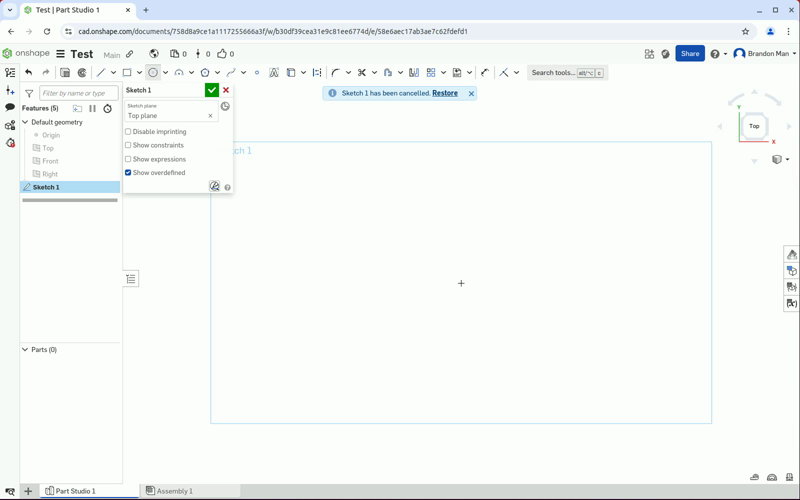
key_up(shift)
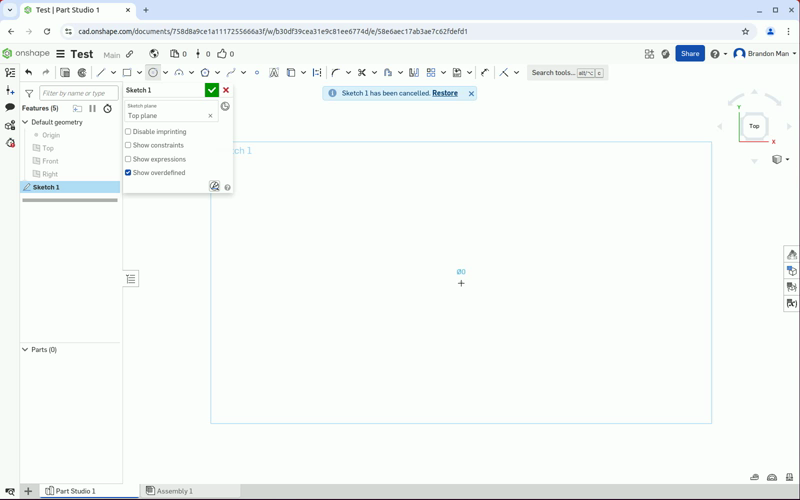
mouse_move(503, 282)
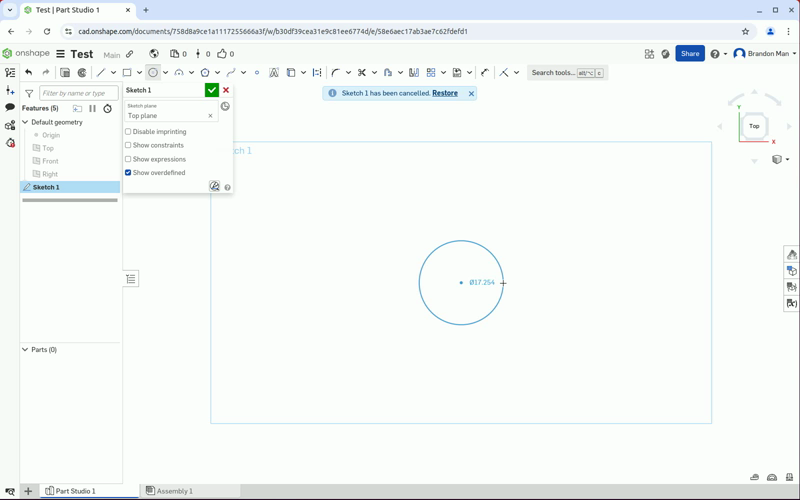
click(503, 282)
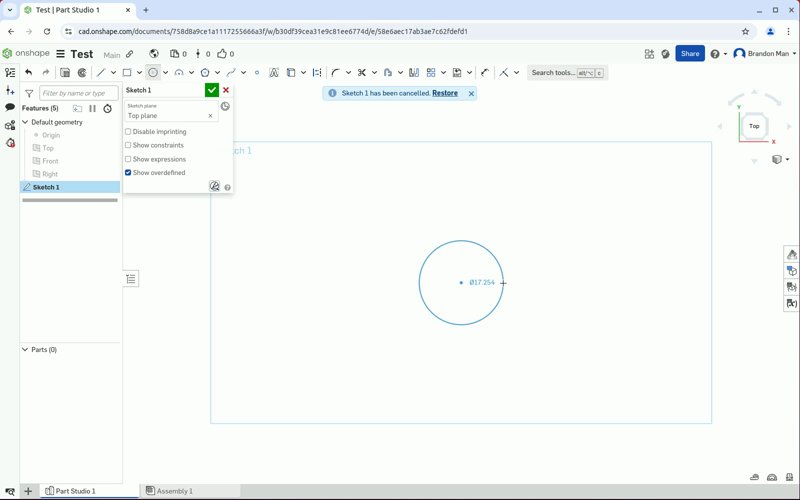
key(esc)
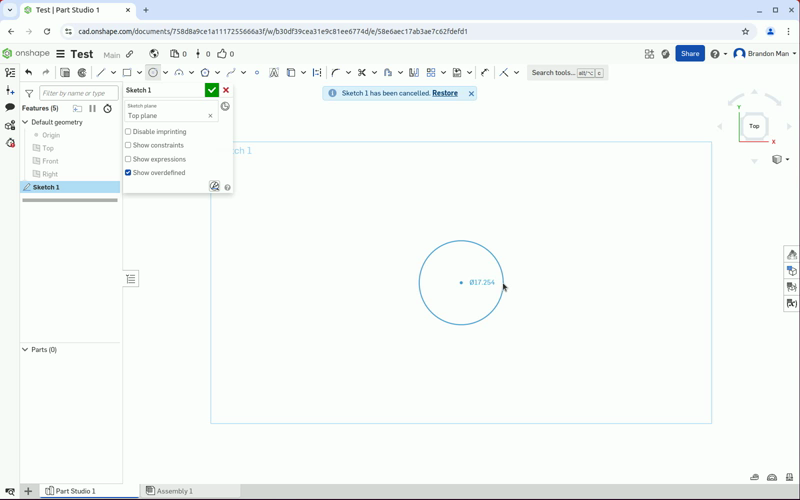
key(c)
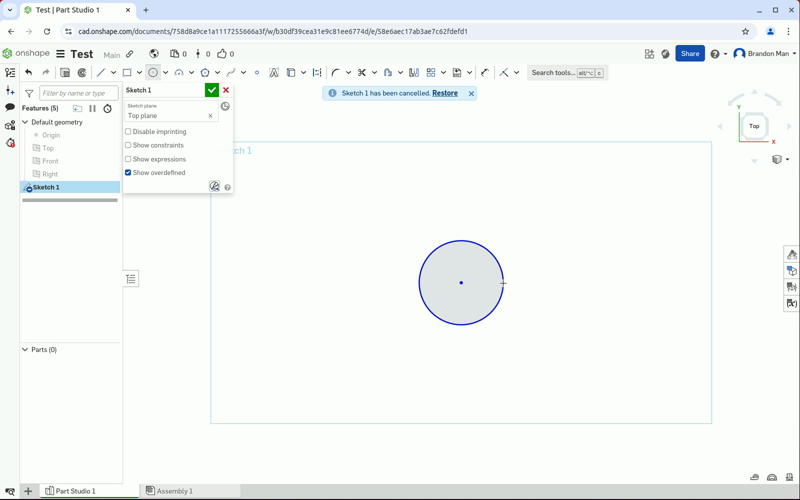
key_down(shift)
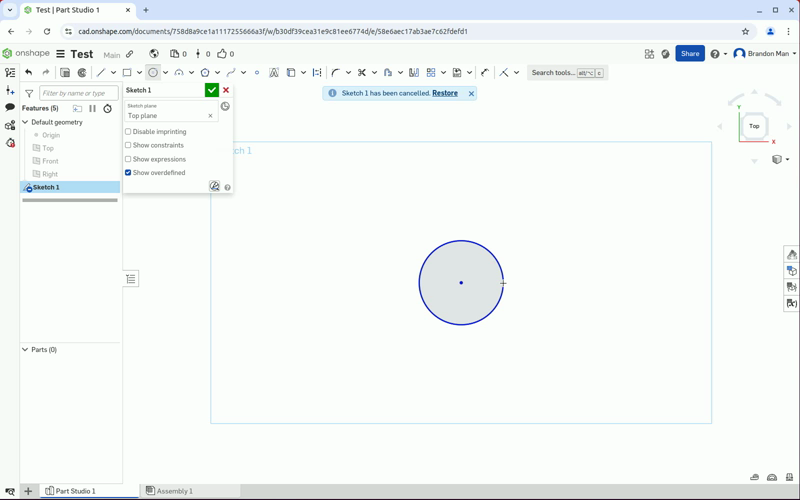
mouse_move(461, 282)
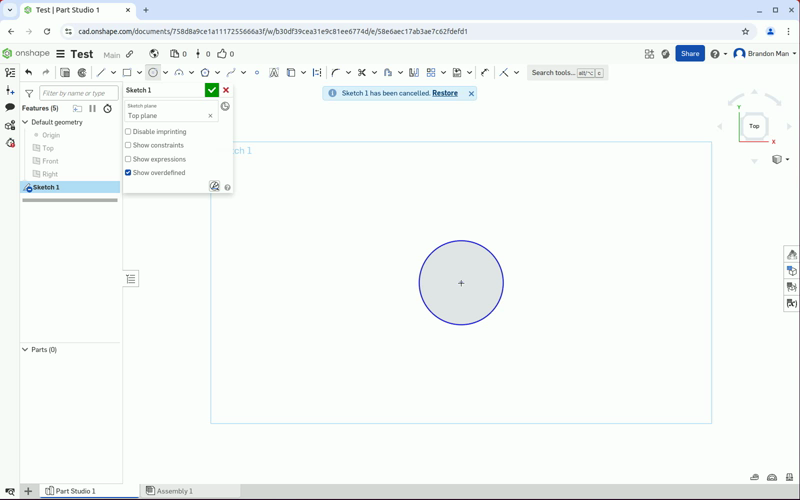
click(461, 282)
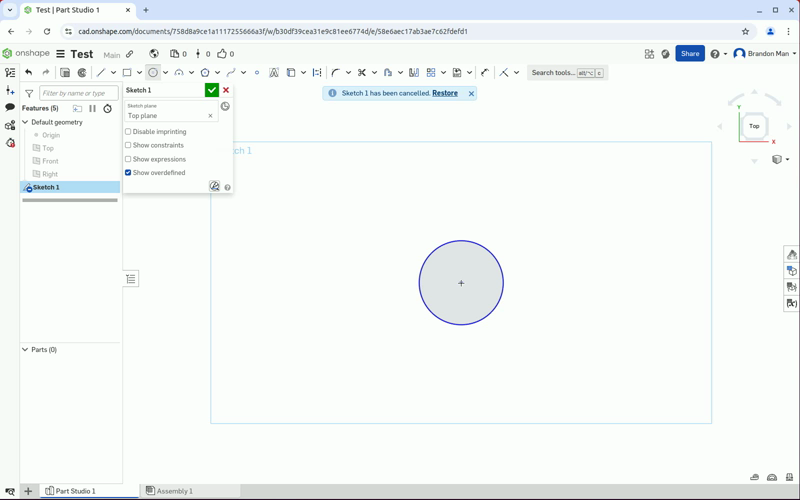
key_up(shift)
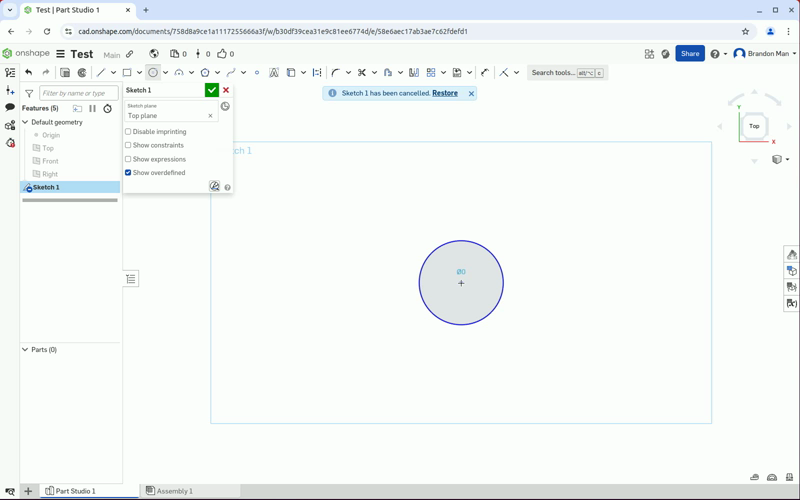
mouse_move(474, 282)
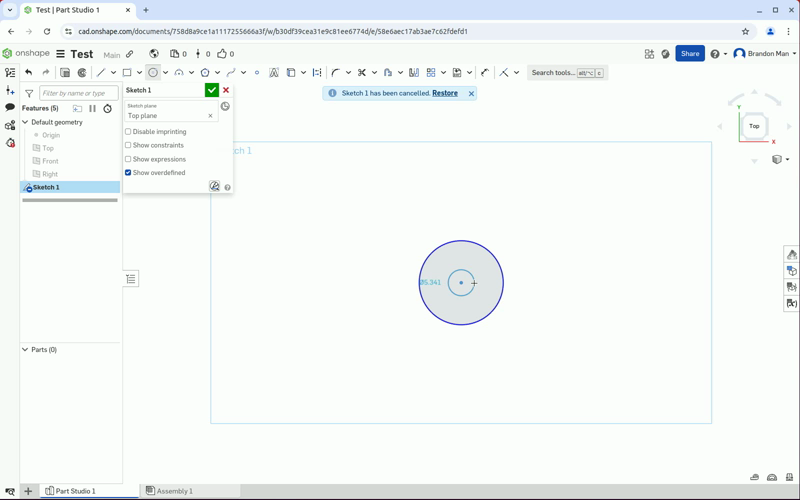
click(474, 282)
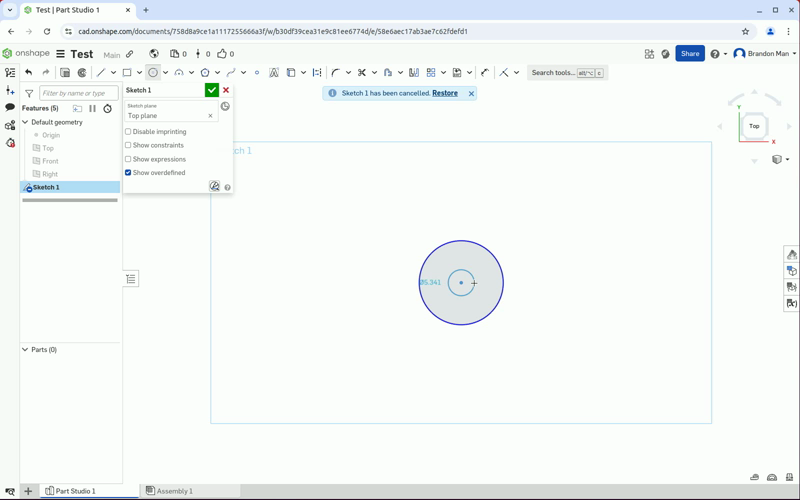
key(esc)
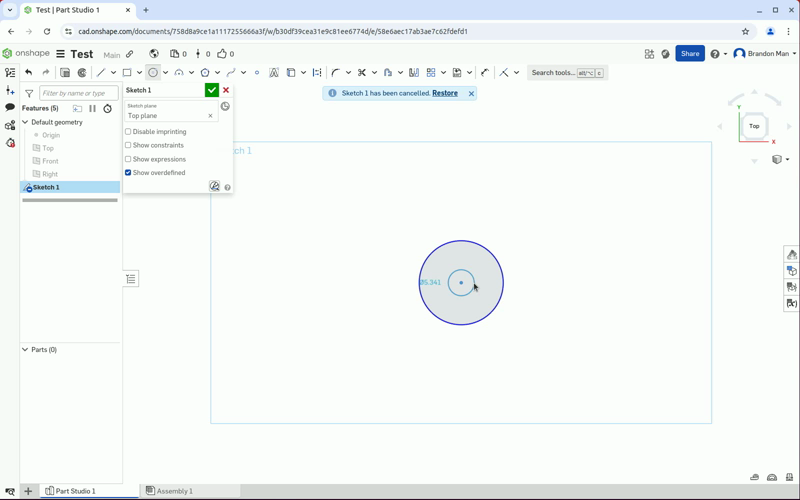
mouse_move(463, 320)
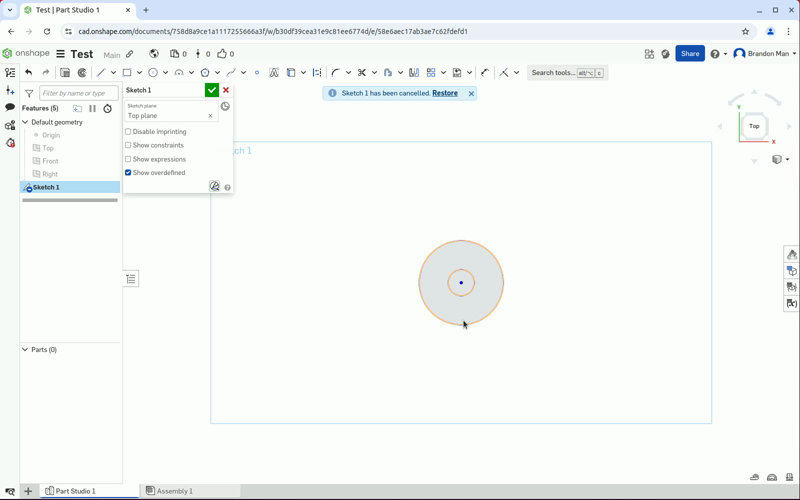
click(463, 320)
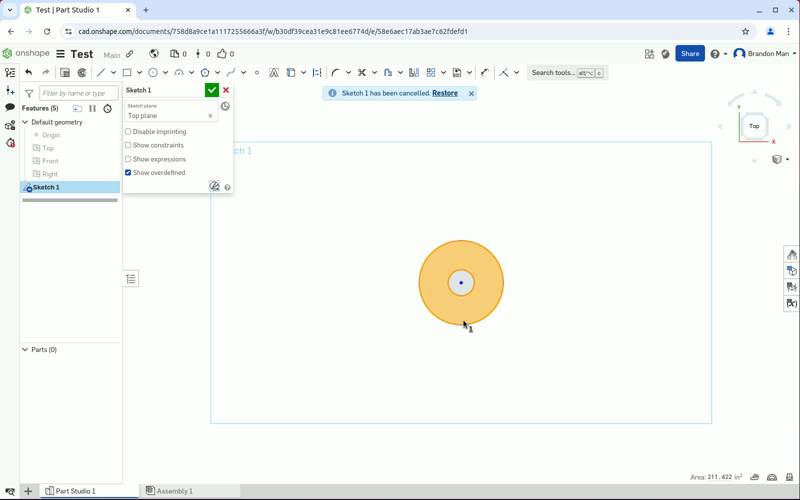
mouse_move(73, 352)
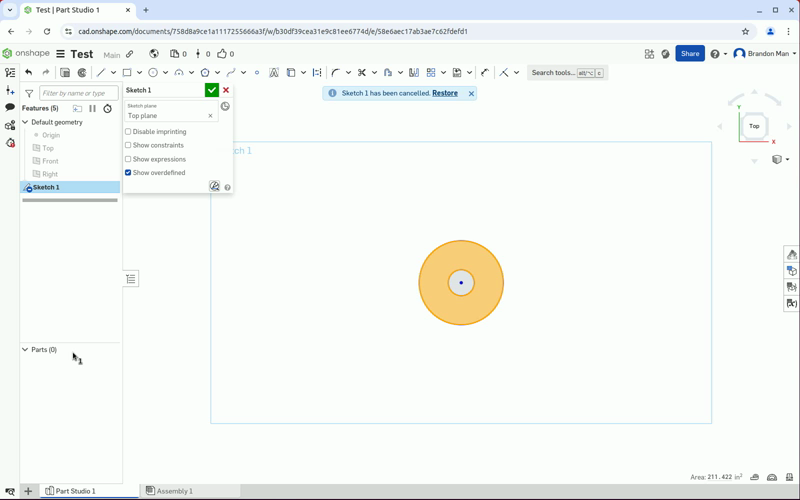
key(shift+y)
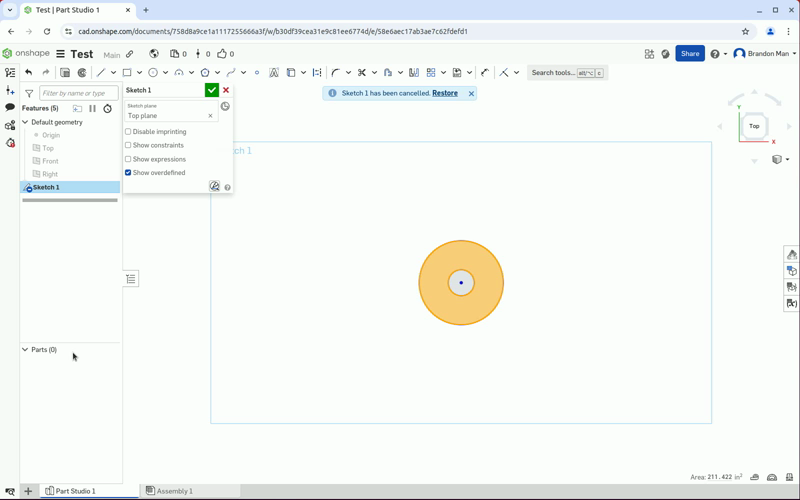
key(shift+e)
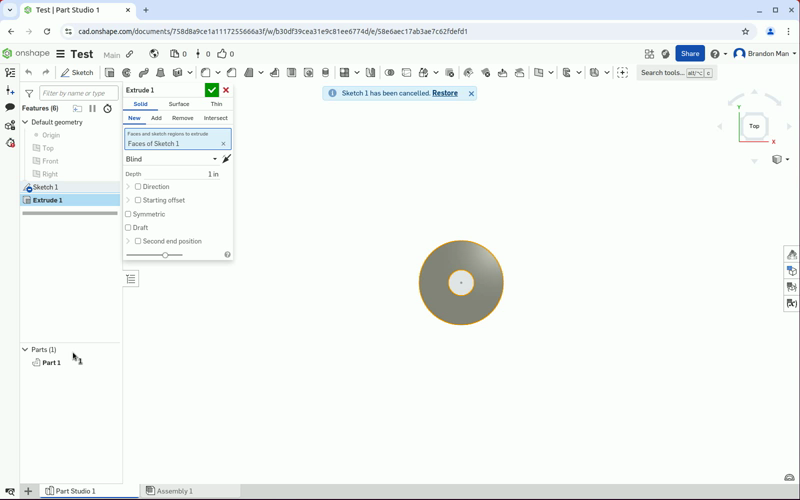
mouse_move(143, 106)
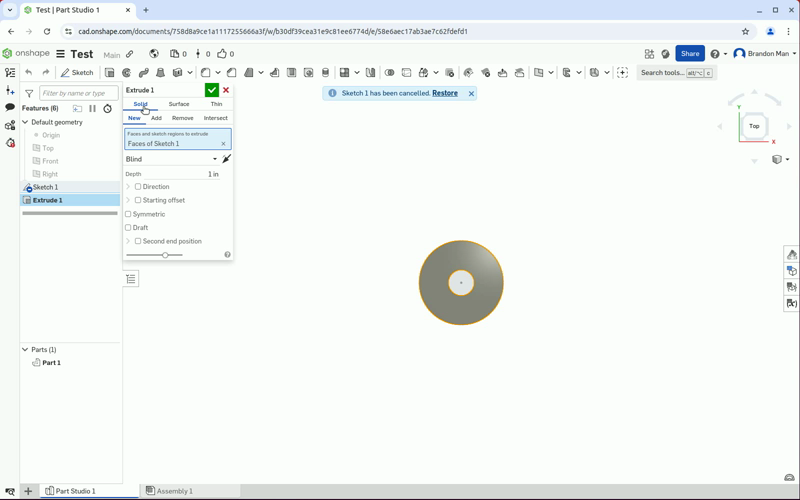
click(143, 106)
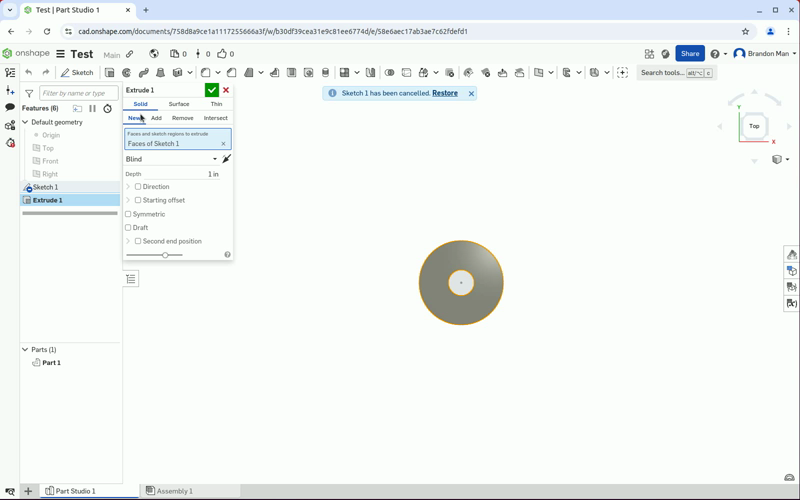
mouse_move(137, 120)
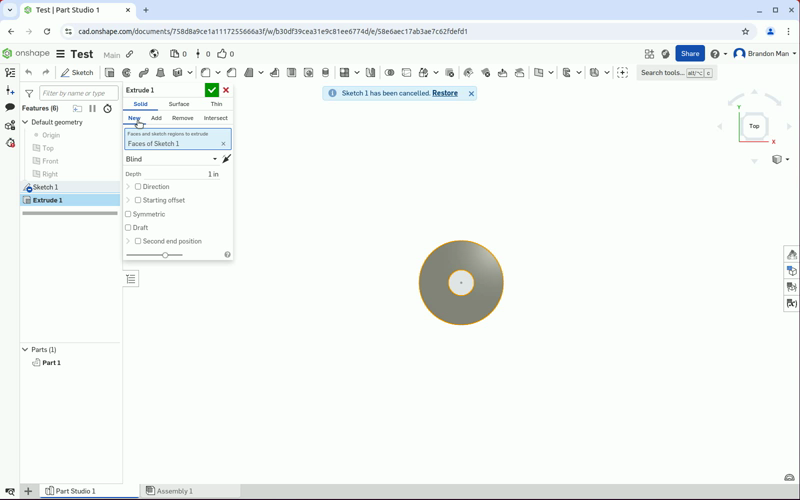
click(137, 120)
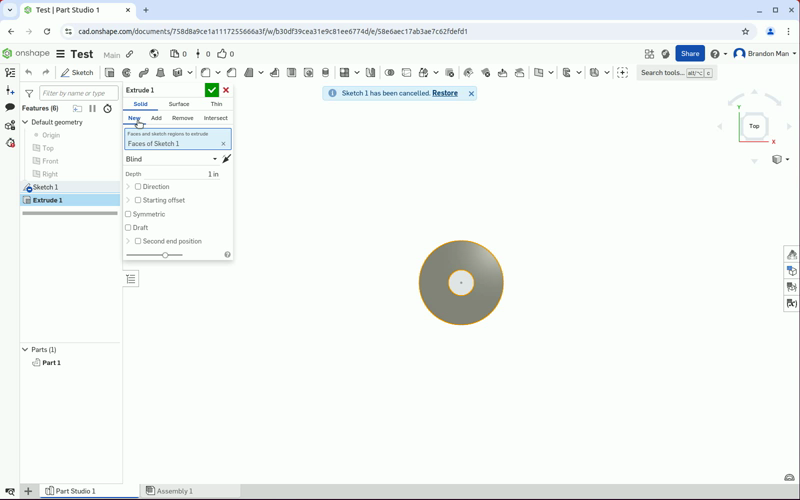
key(tab, 4)
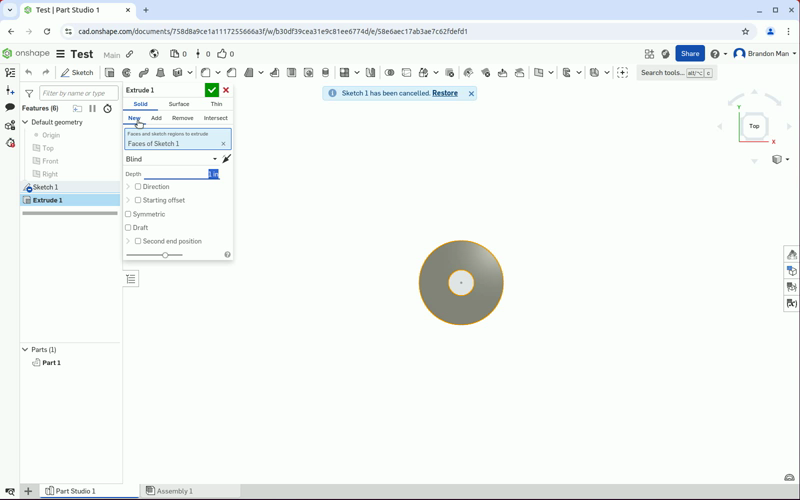
text(14.683)
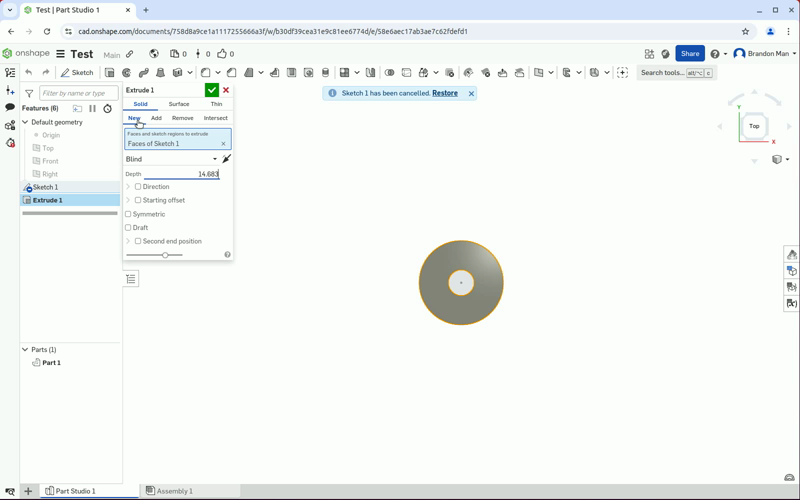
key(enter)
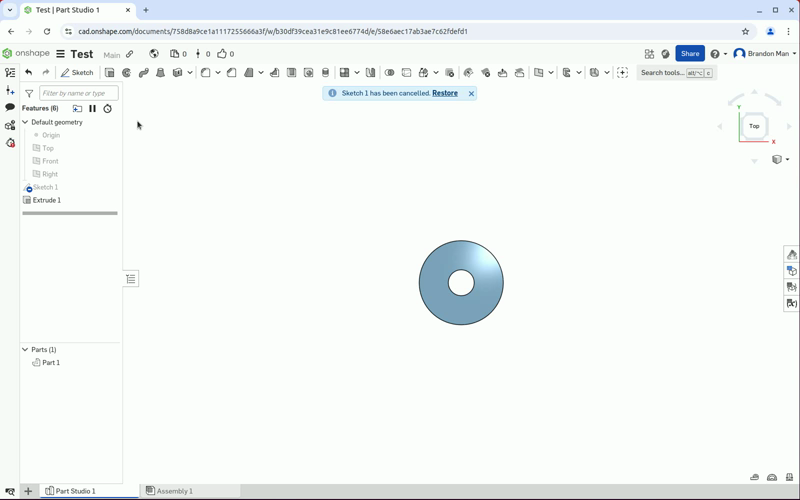
key(shift+h)
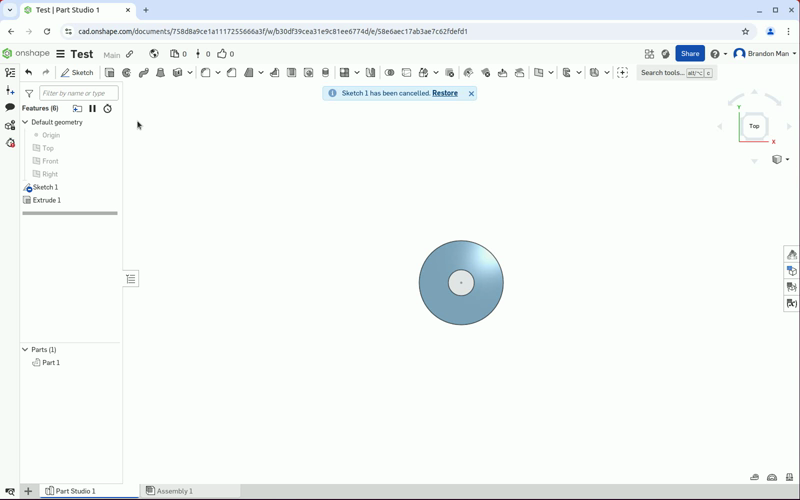
key(shift+h)
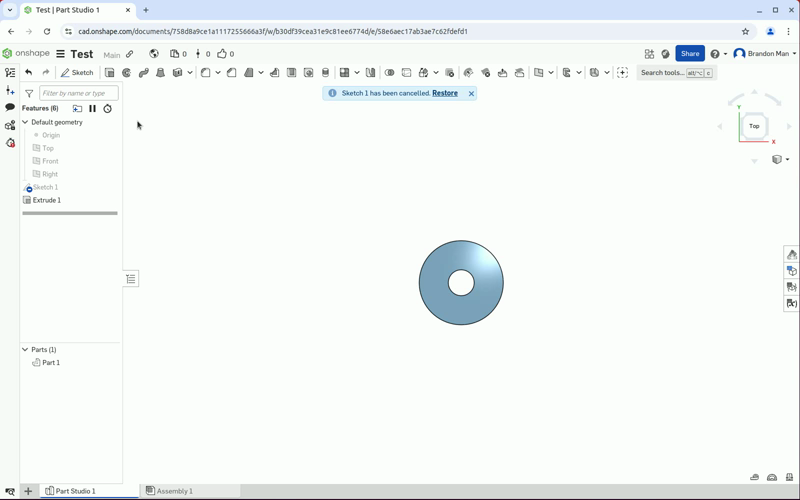
mouse_move(73, 189)
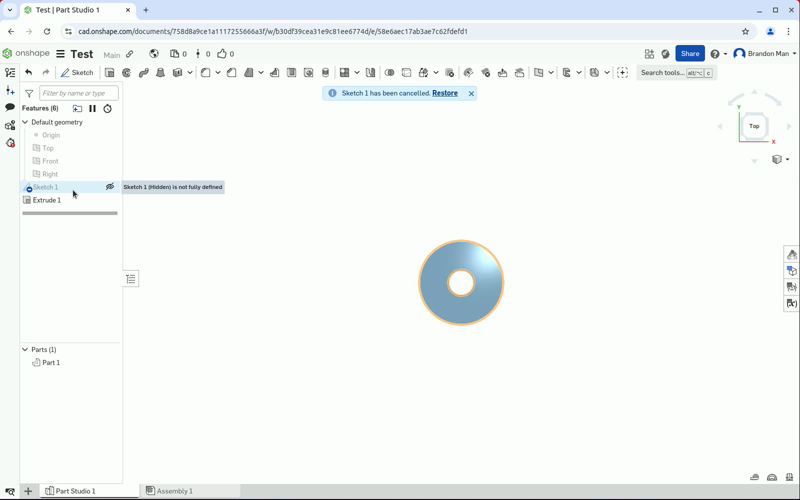
click(73, 189)
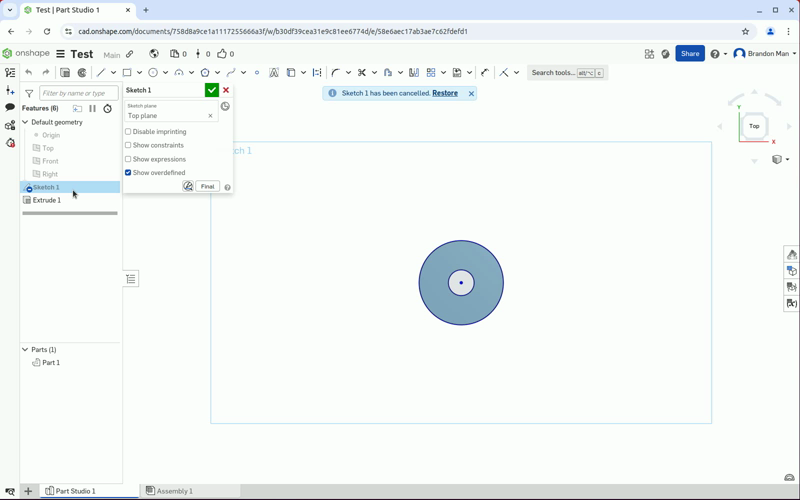
mouse_move(229, 92)
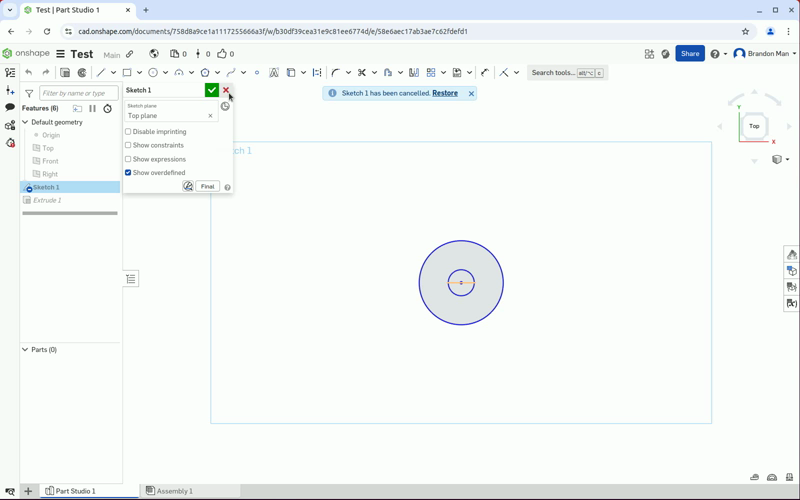
click(229, 92)
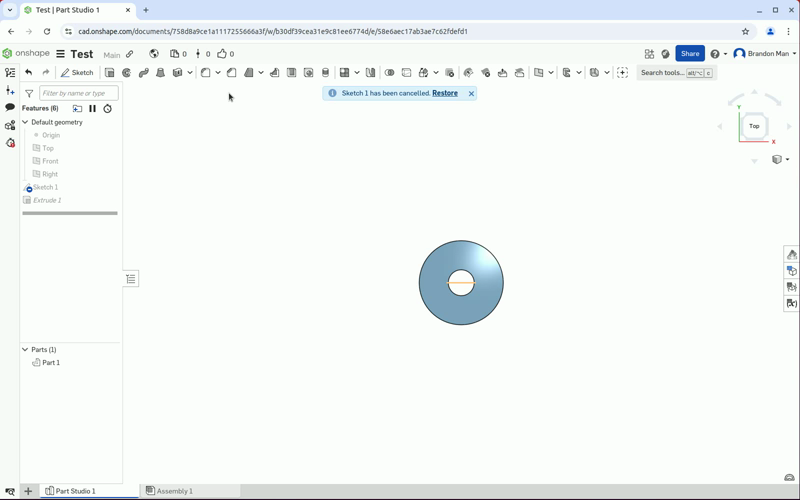
mouse_move(541, 75)
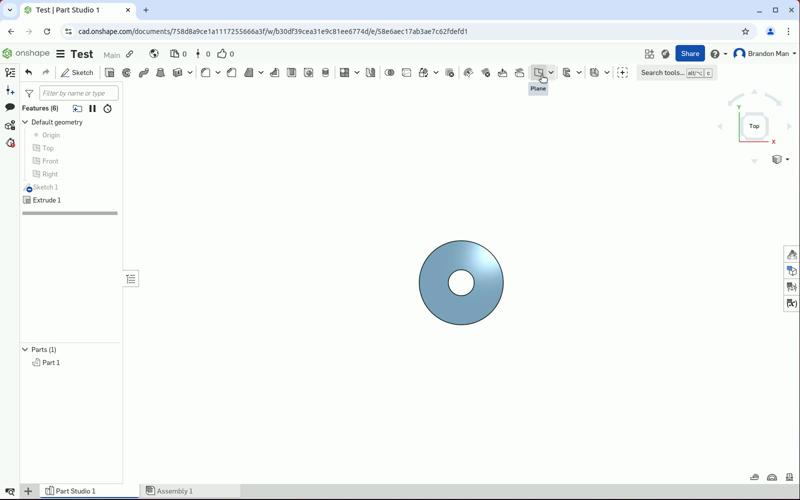
click(541, 75)
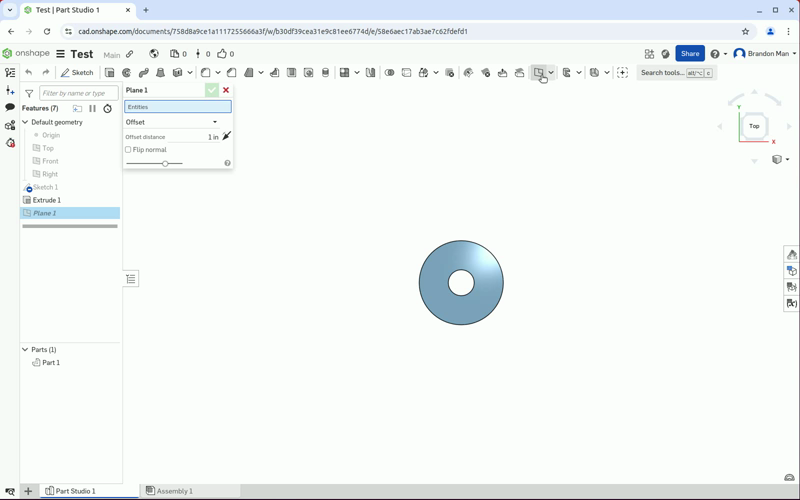
mouse_move(73, 150)
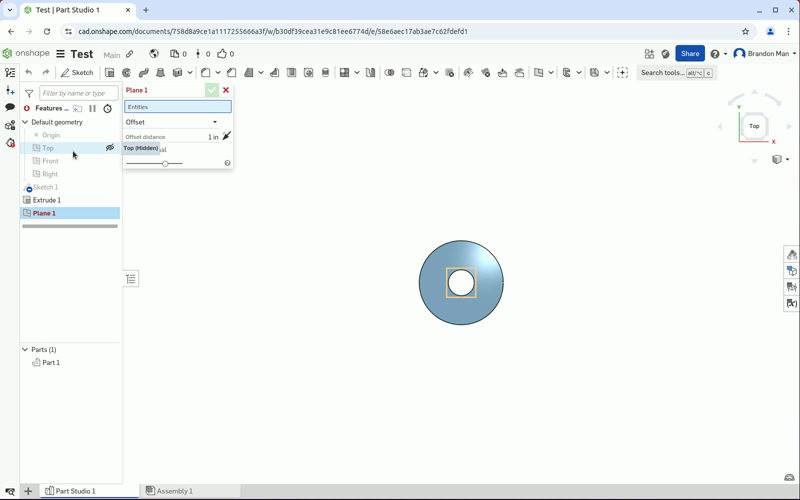
click(73, 150)
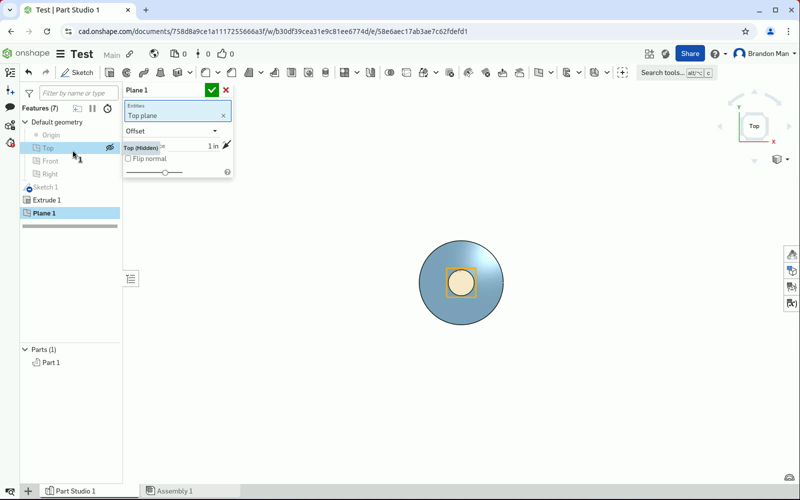
key(tab, 2)
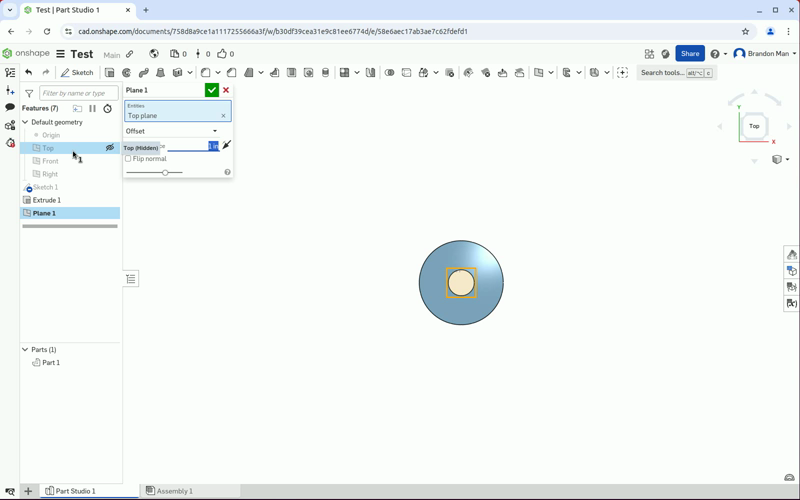
text(14.697)
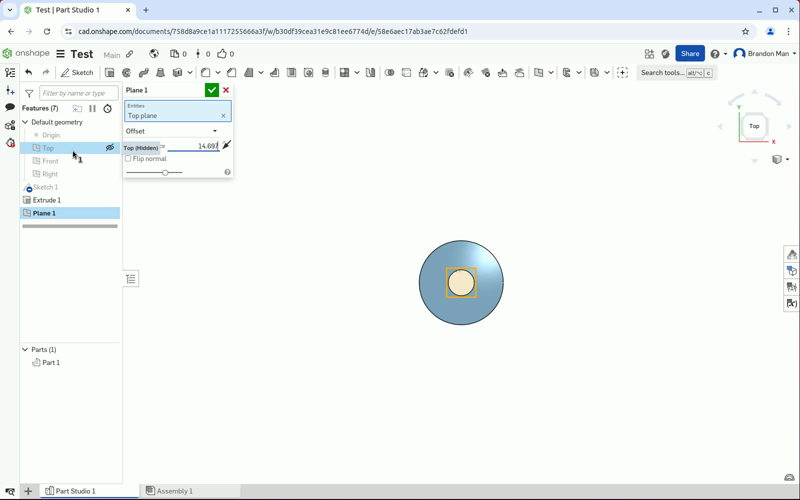
key(enter, 2)
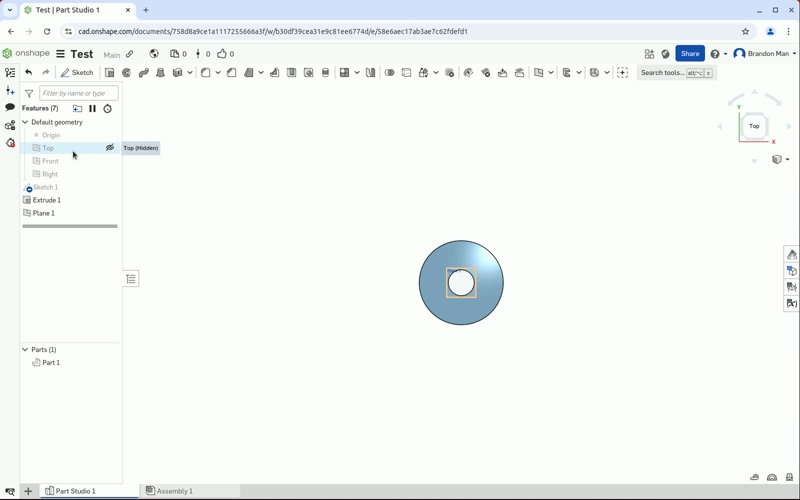
key(shift+s)
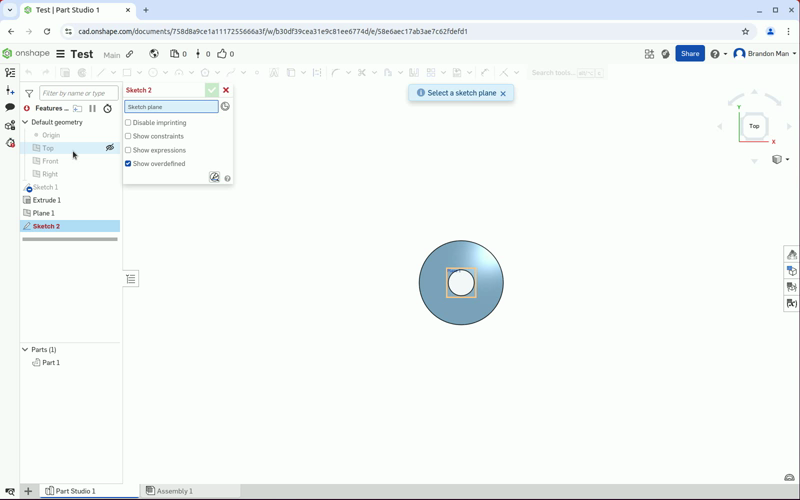
mouse_move(73, 215)
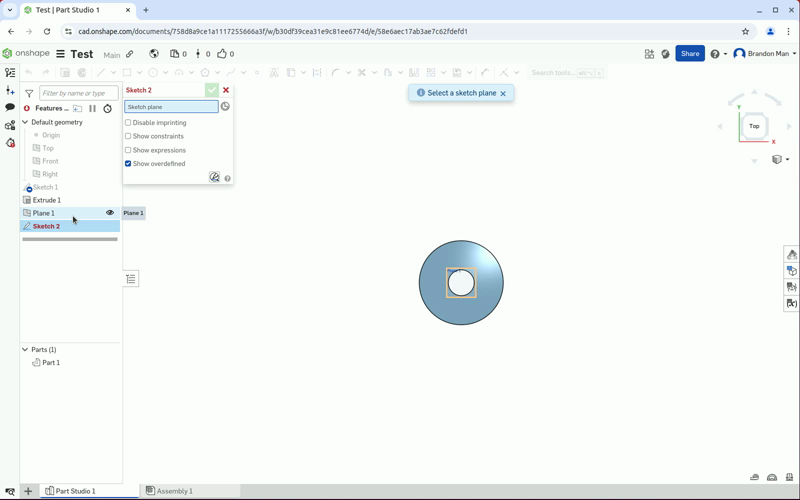
click(73, 215)
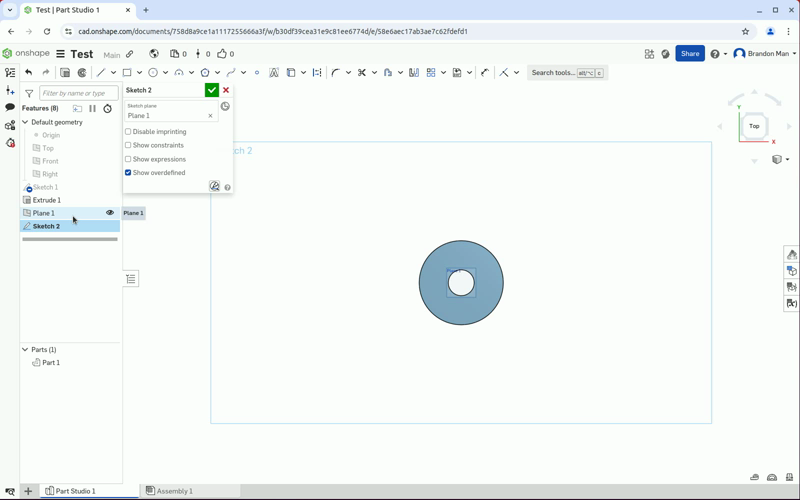
mouse_move(73, 352)
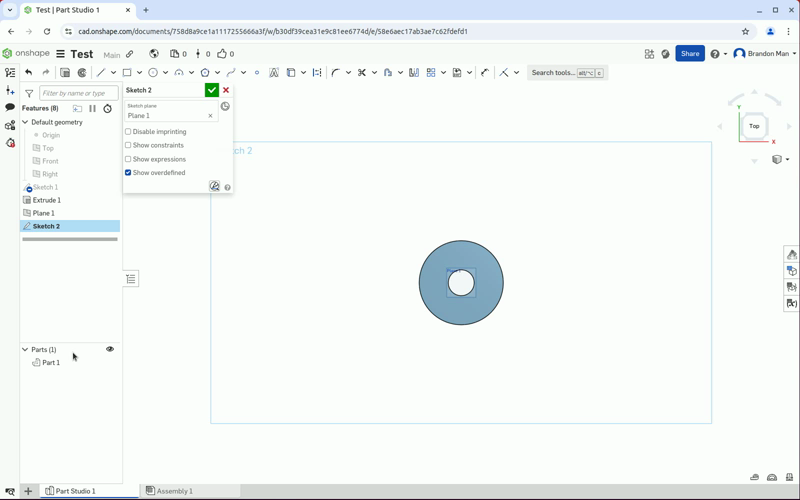
key(y)
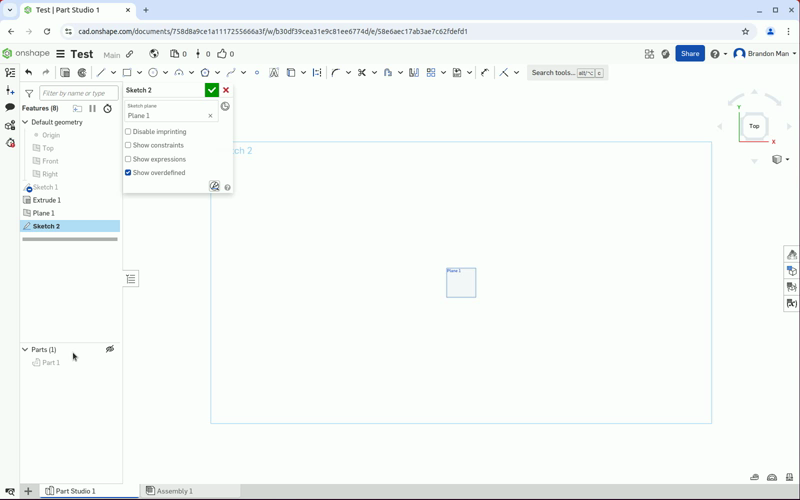
key(c)
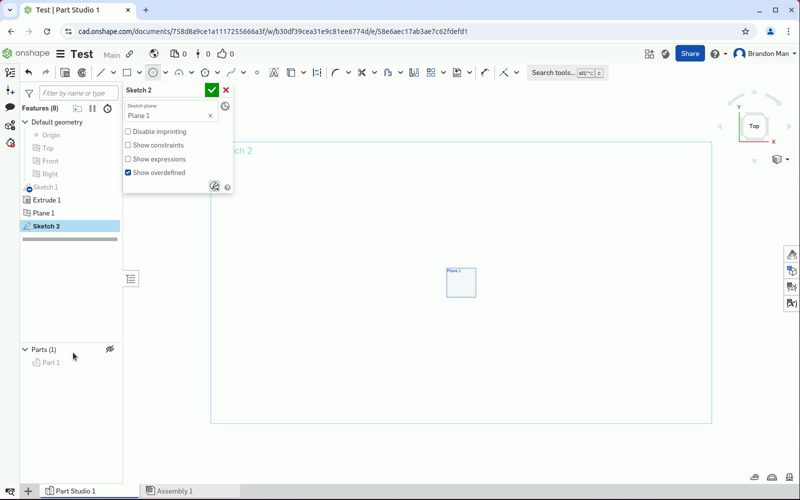
key_down(shift)
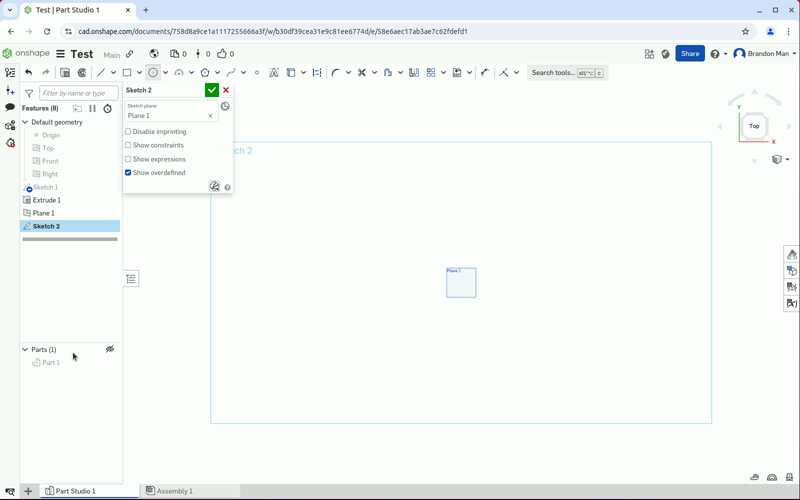
mouse_move(461, 282)
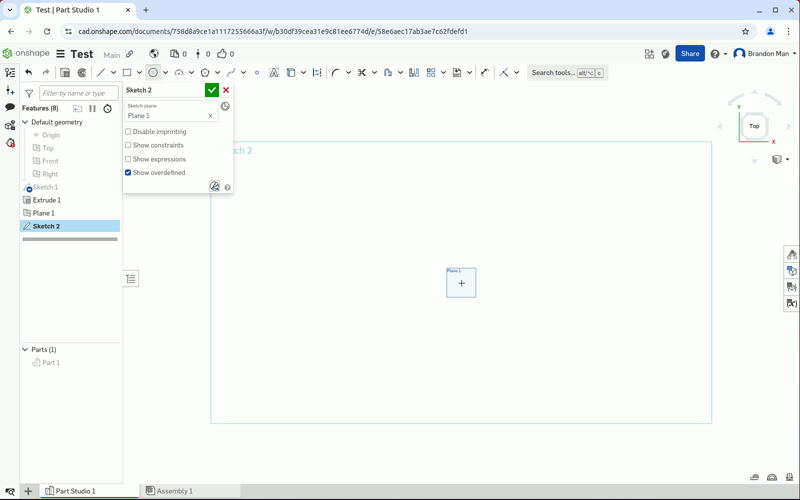
click(461, 282)
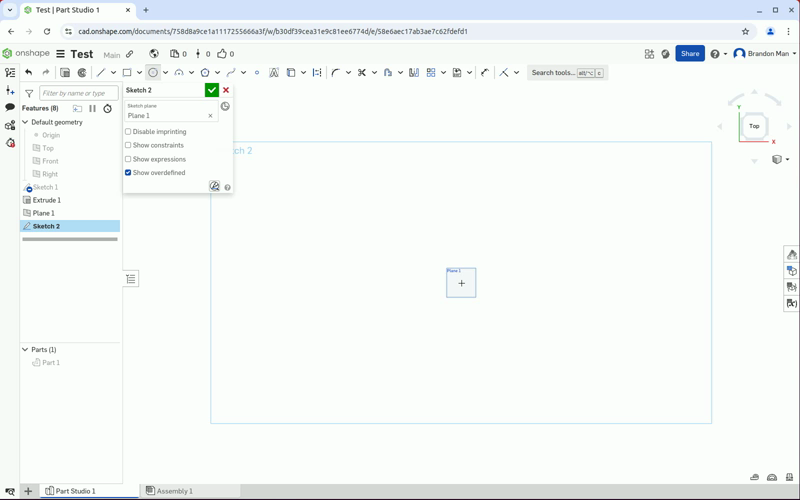
key_up(shift)
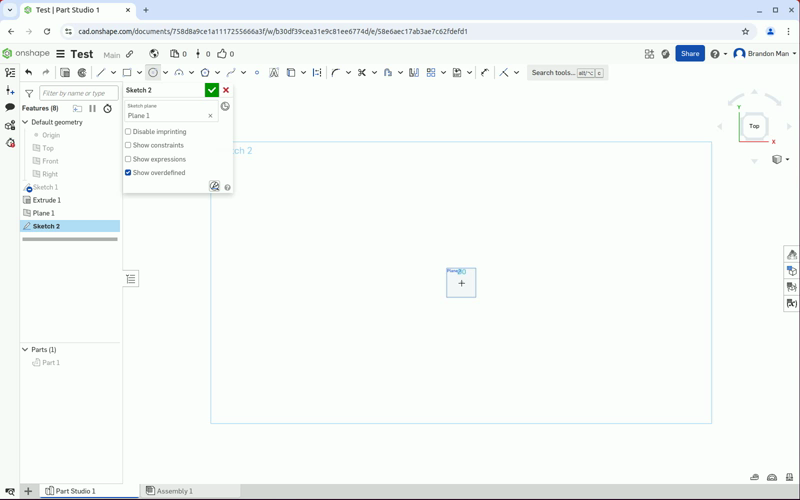
mouse_move(495, 282)
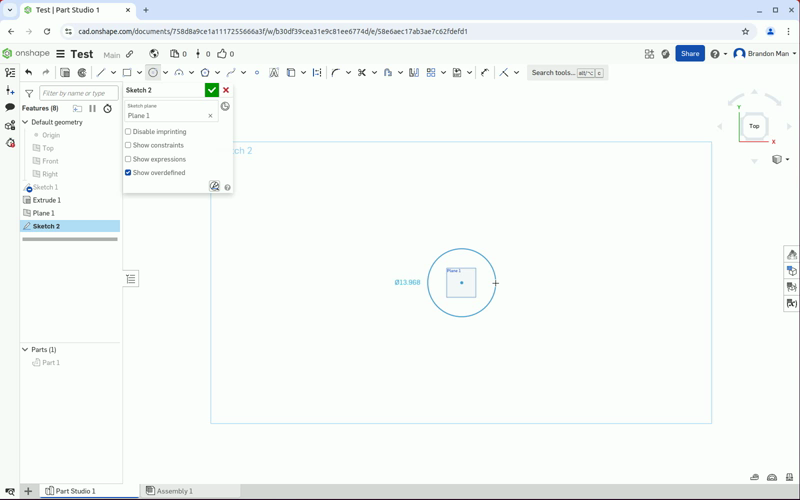
click(495, 282)
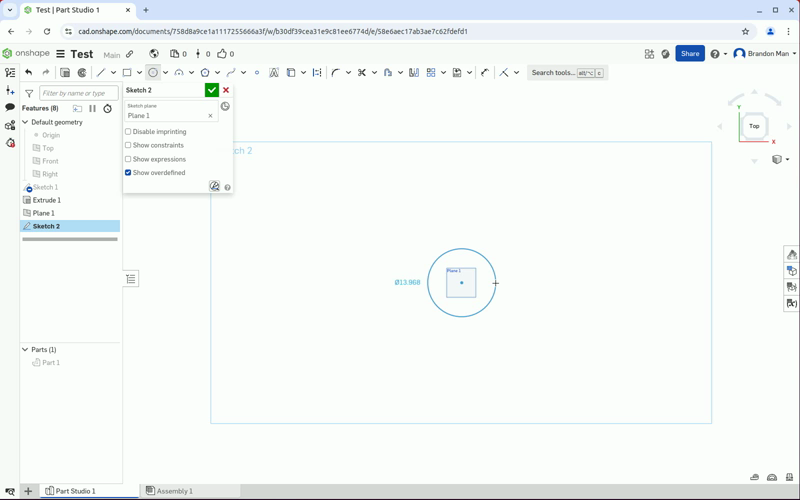
key(esc)
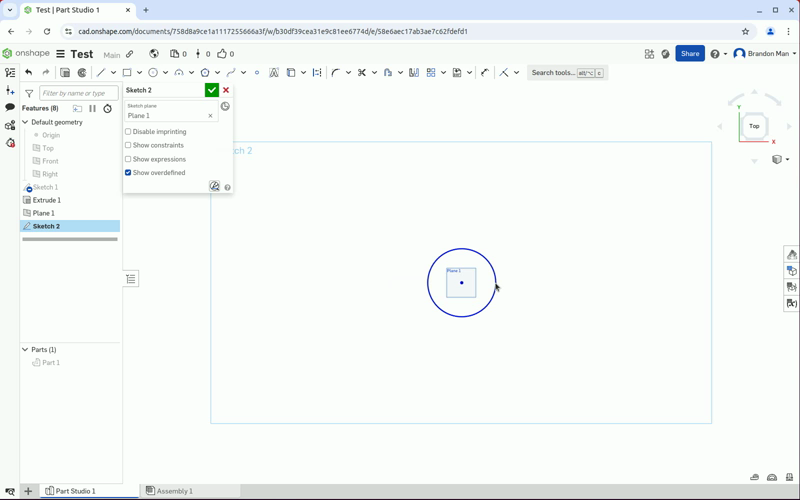
key(c)
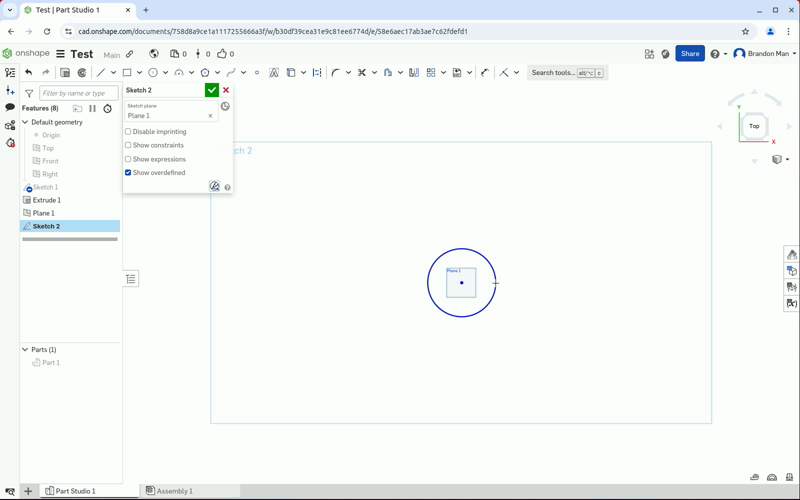
key_down(shift)
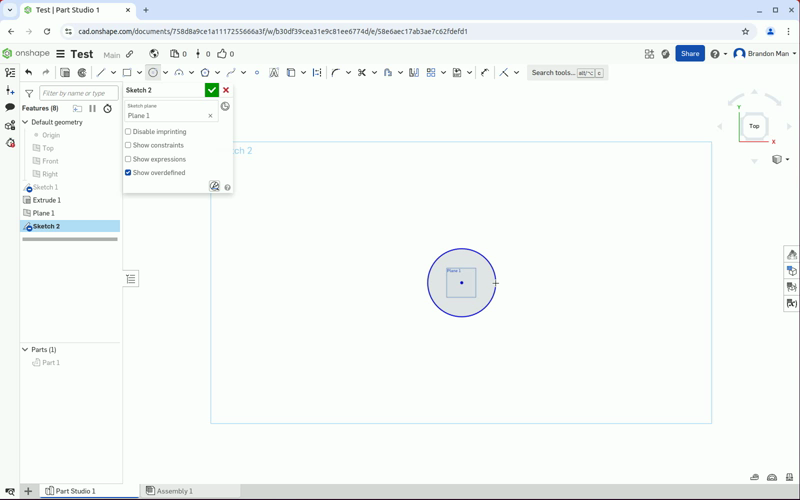
mouse_move(461, 282)
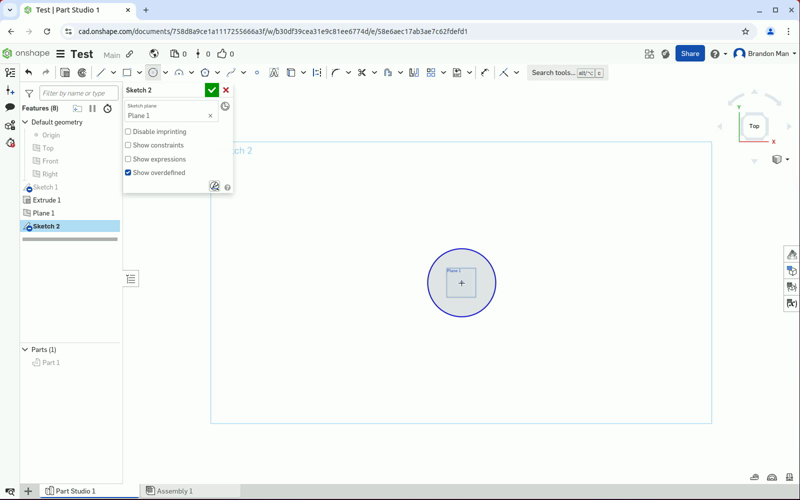
click(461, 282)
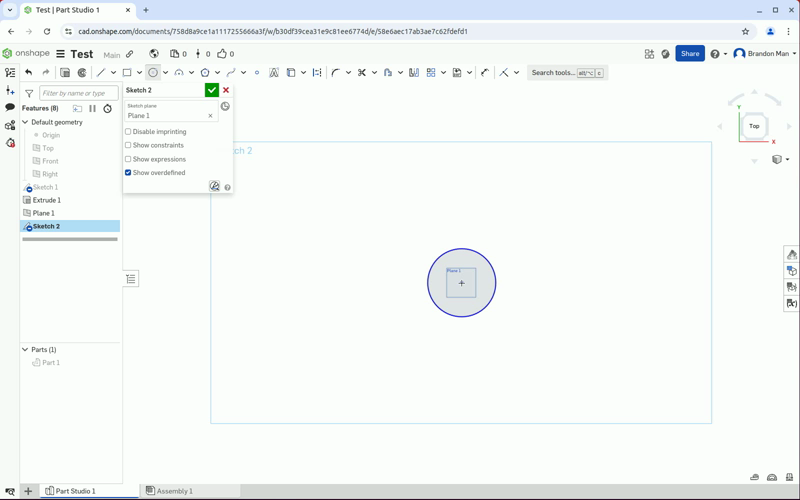
key_up(shift)
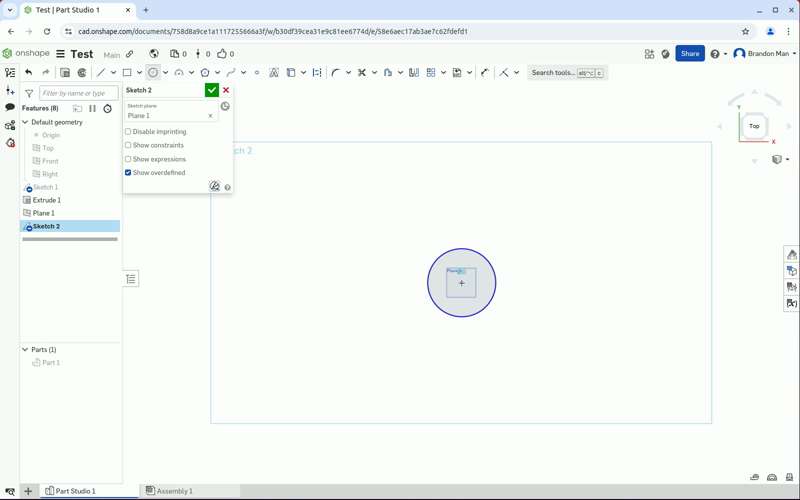
mouse_move(474, 282)
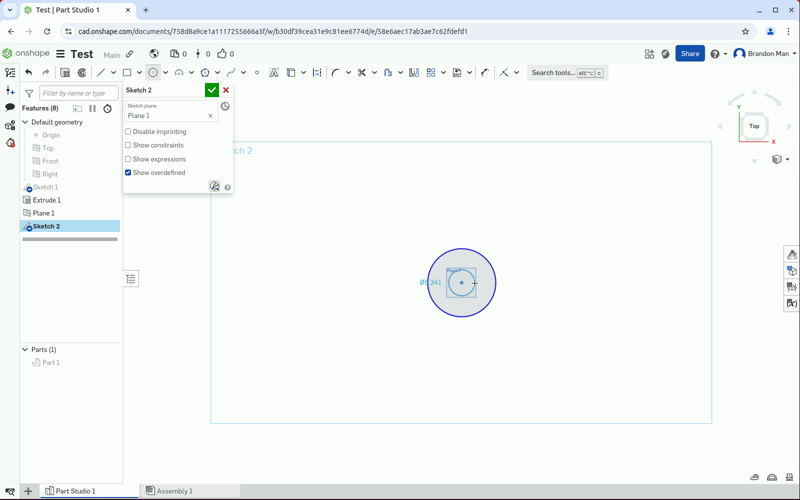
click(474, 282)
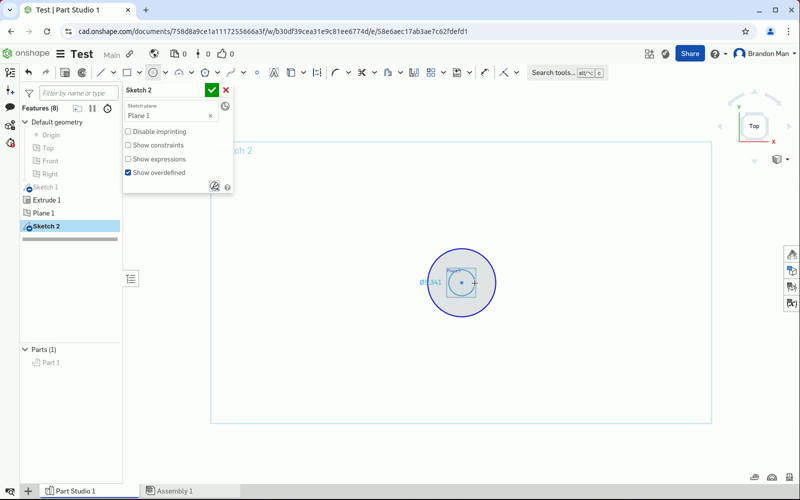
key(esc)
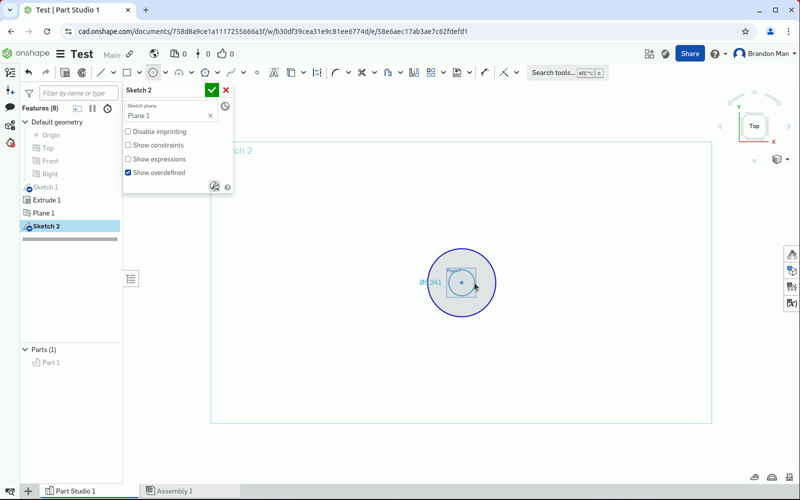
mouse_move(453, 267)
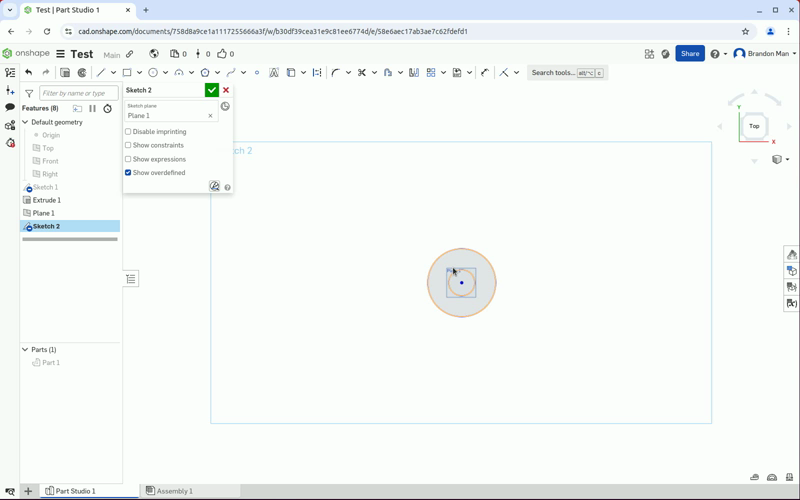
click(453, 267)
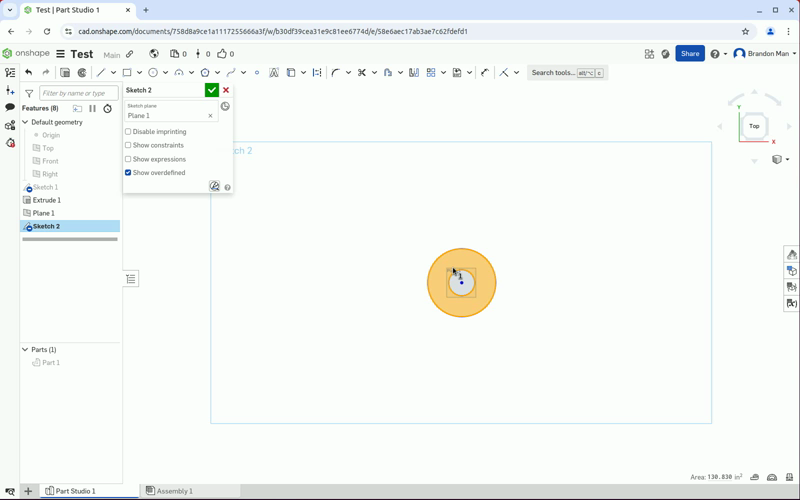
mouse_move(73, 352)
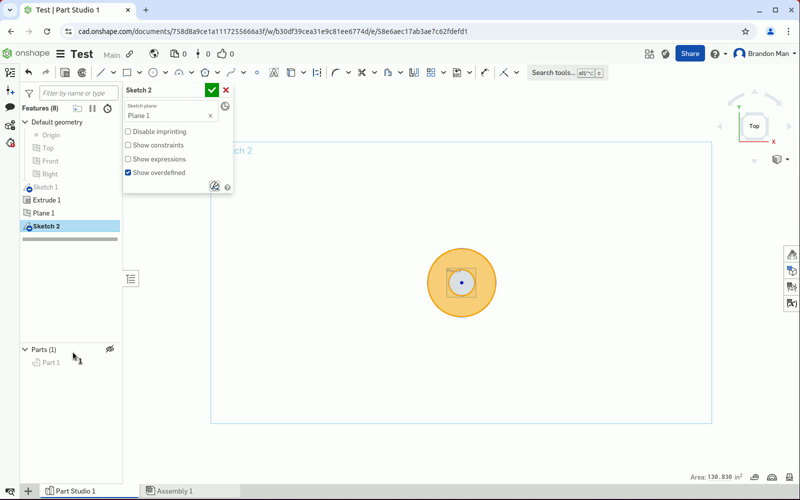
key(shift+y)
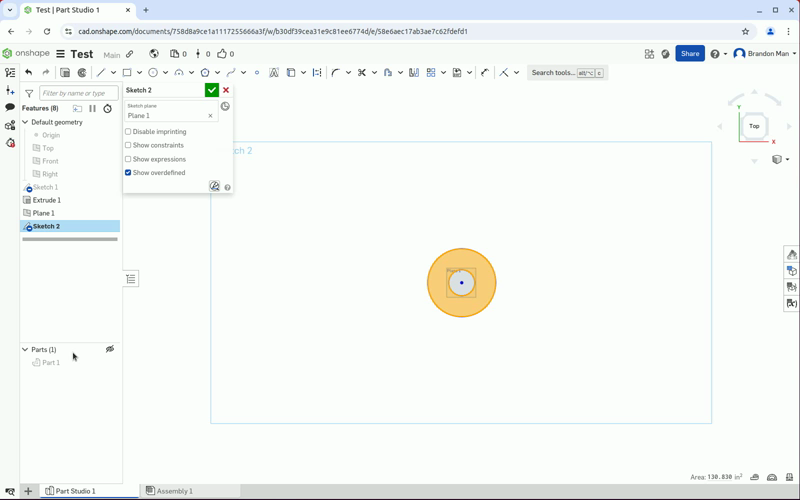
key(shift+e)
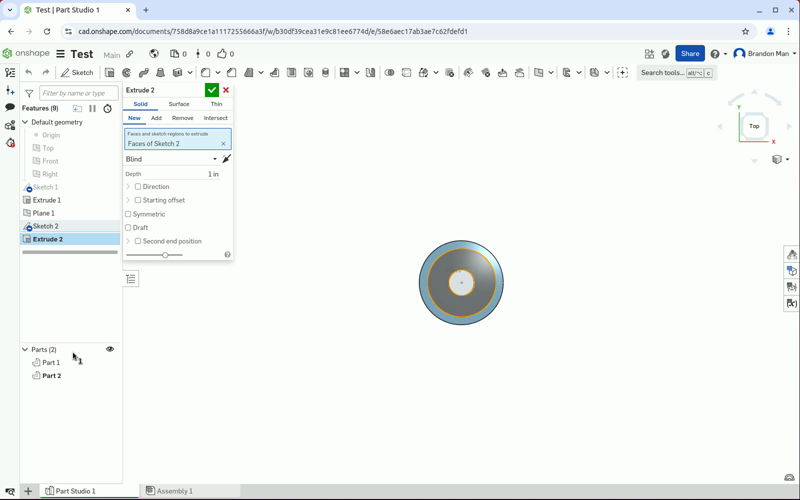
mouse_move(143, 106)
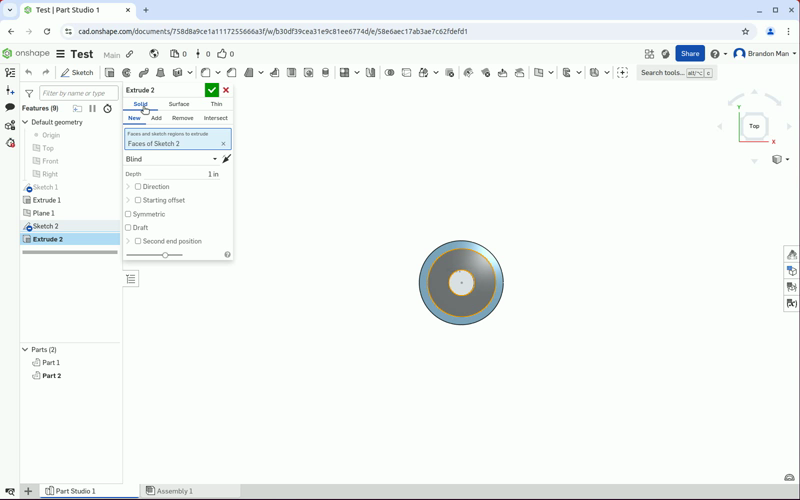
click(143, 106)
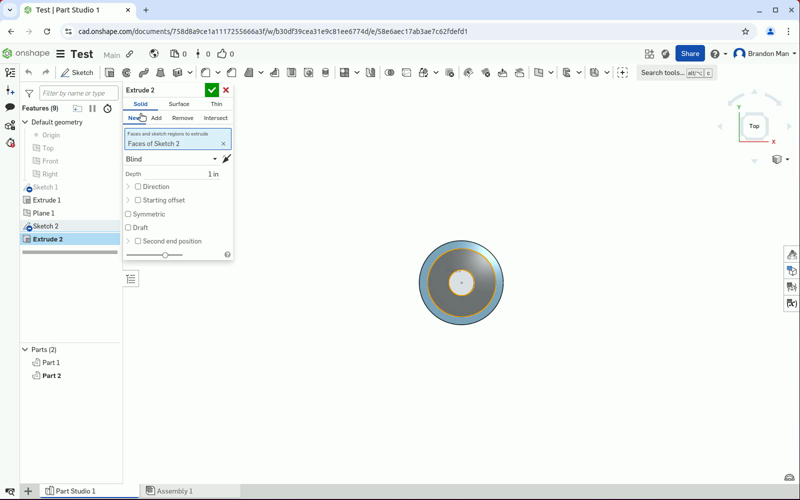
mouse_move(137, 120)
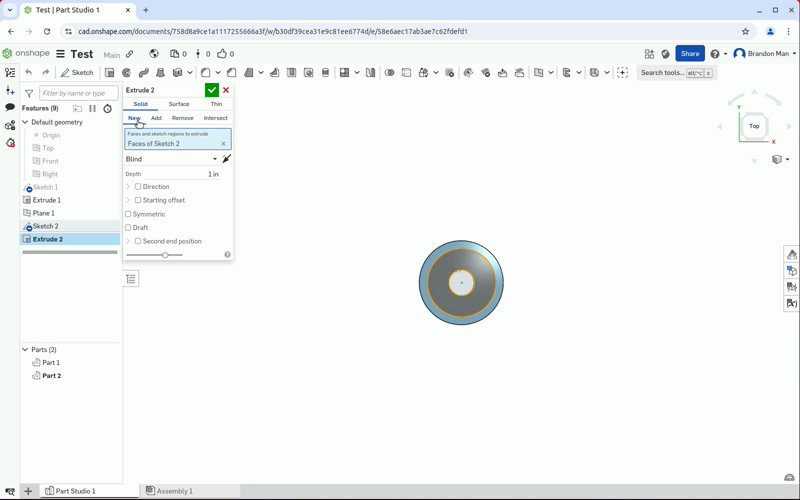
click(137, 120)
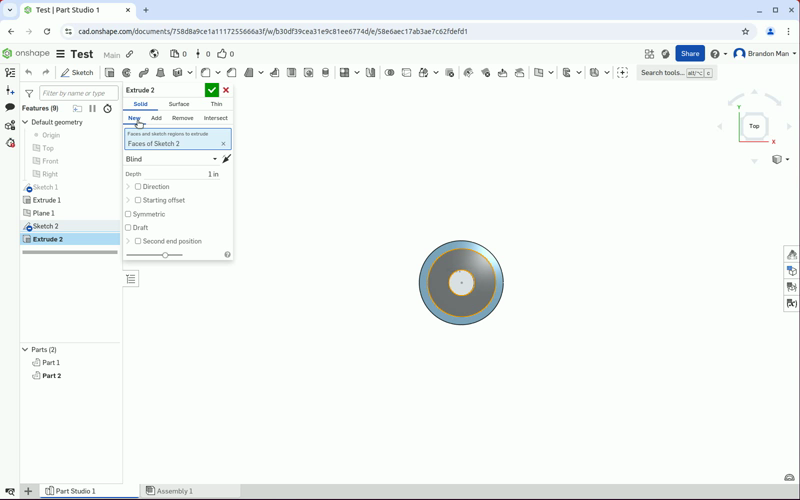
key(tab, 4)
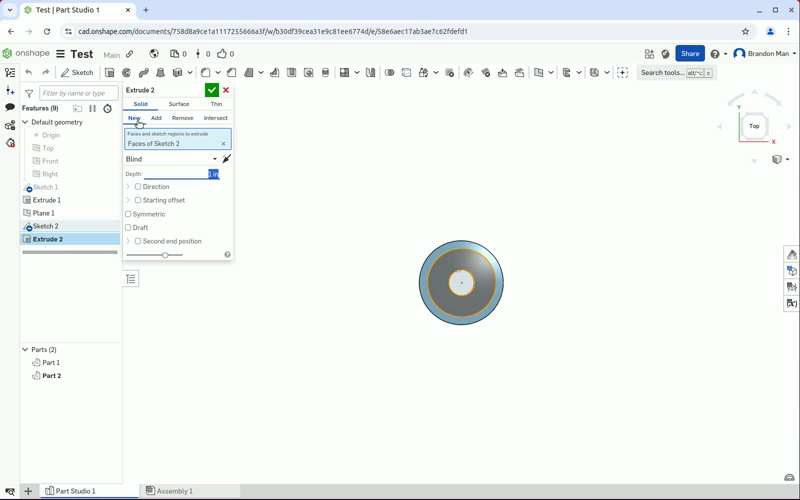
text(8.425)
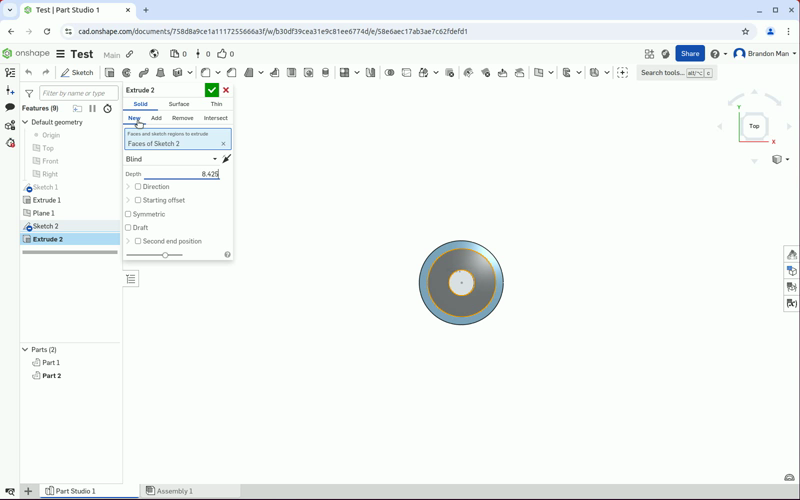
key(enter)
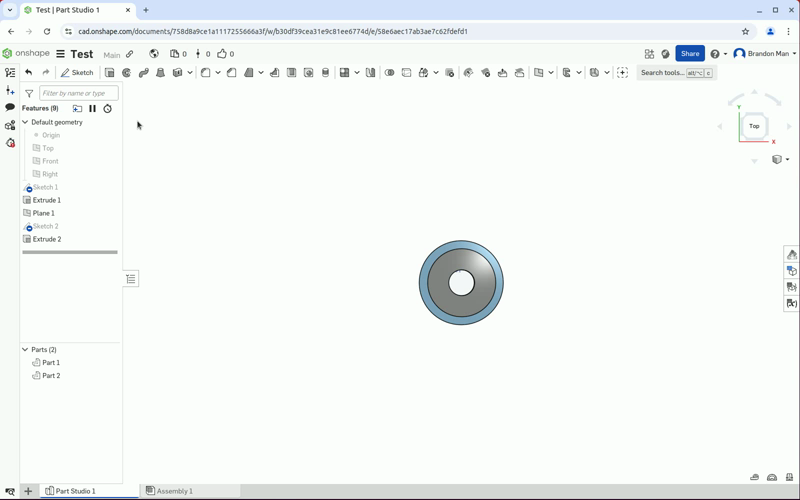
key(shift+h)
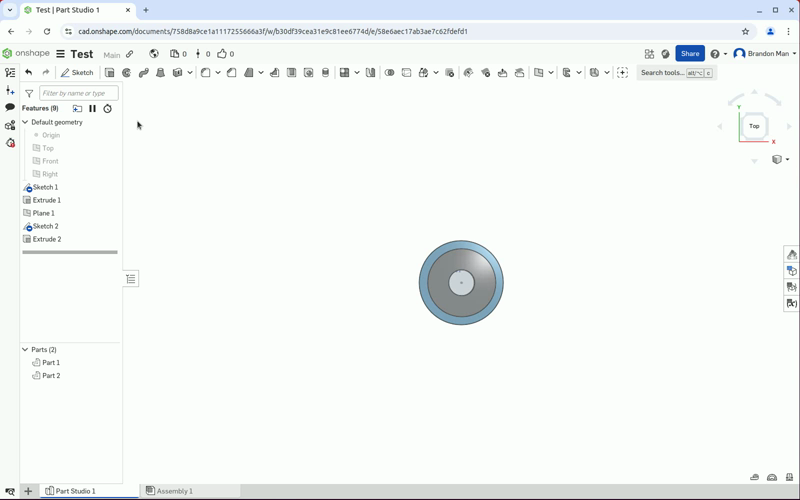
key(shift+h)
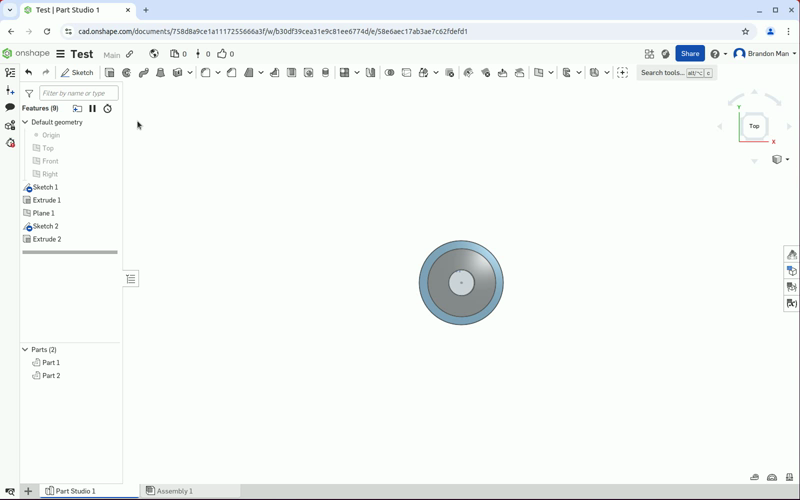
key(shift+7)
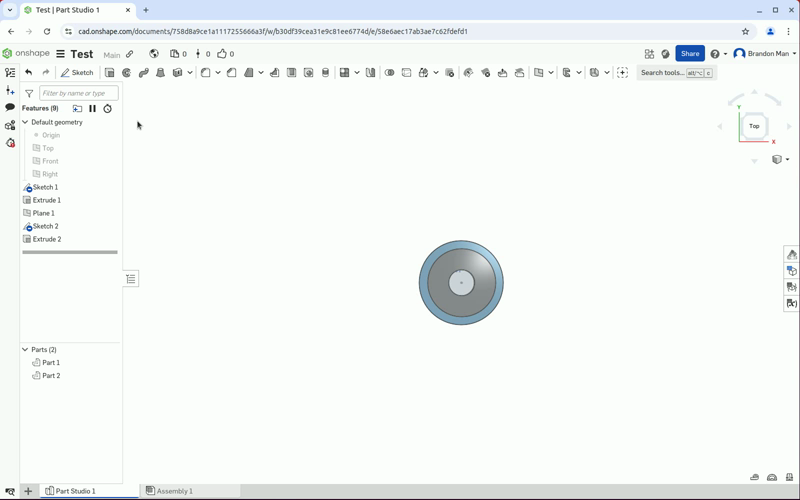
key(up, 3)
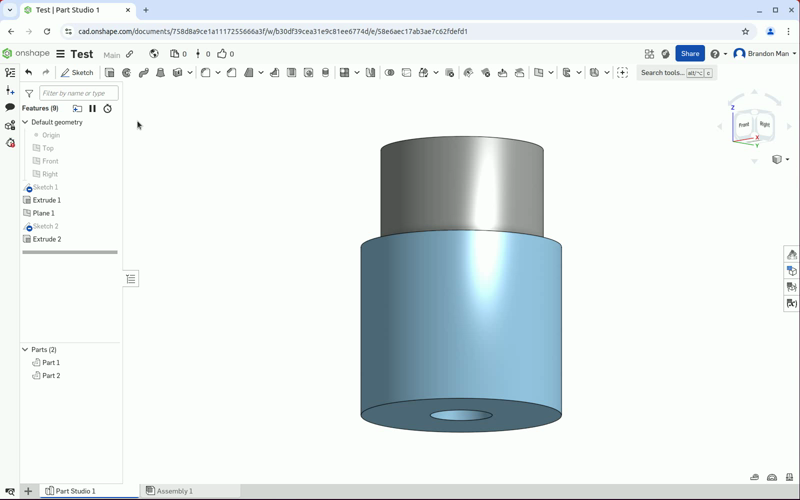
key(left, 3)
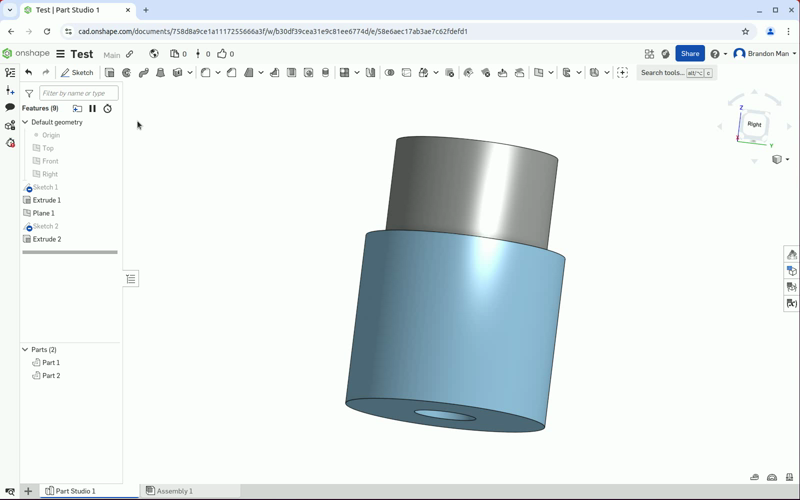
key(right, 3)
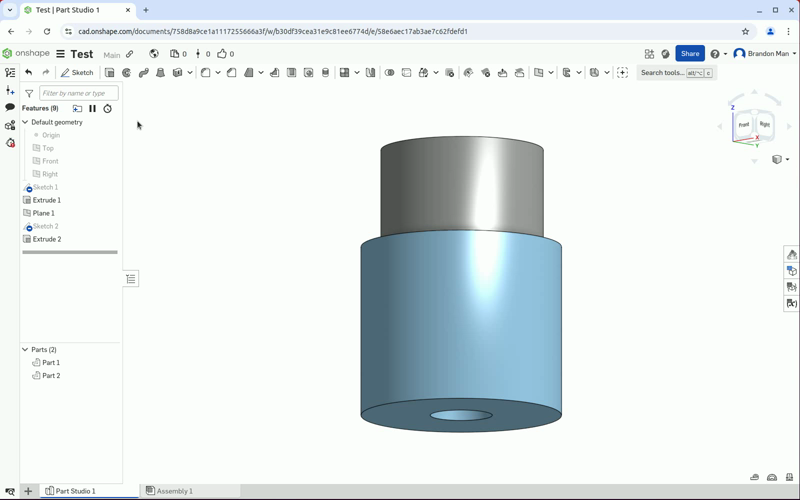
key(down, 3)
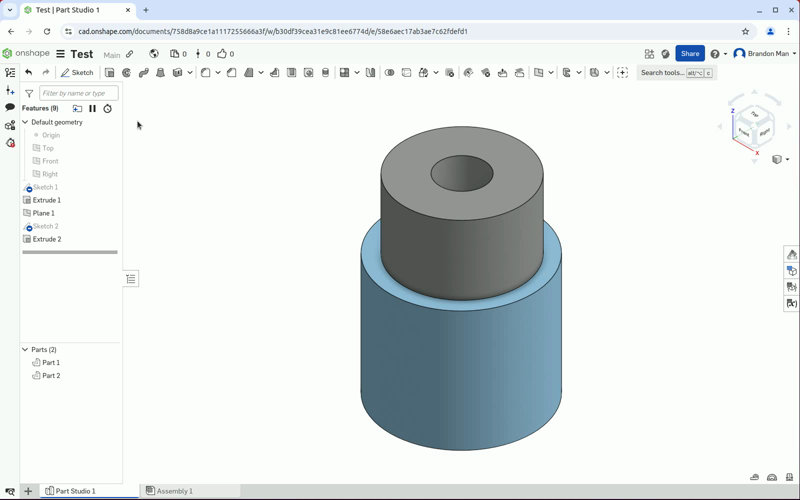
mouse_move(73, 189)
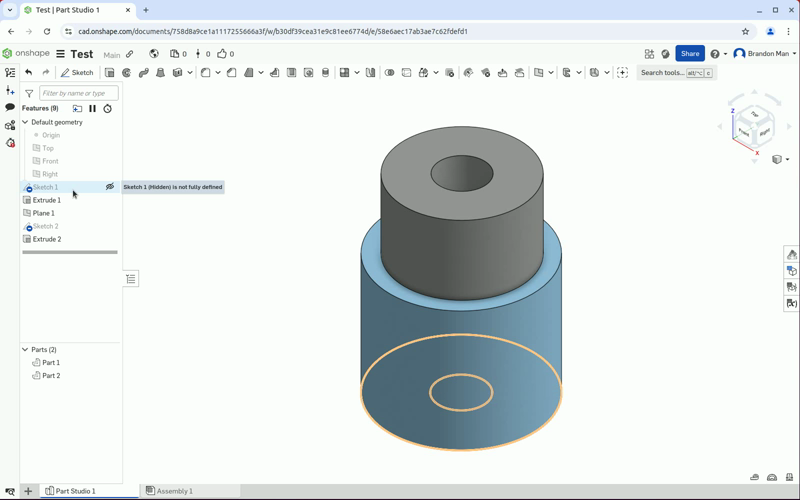
click(73, 189)